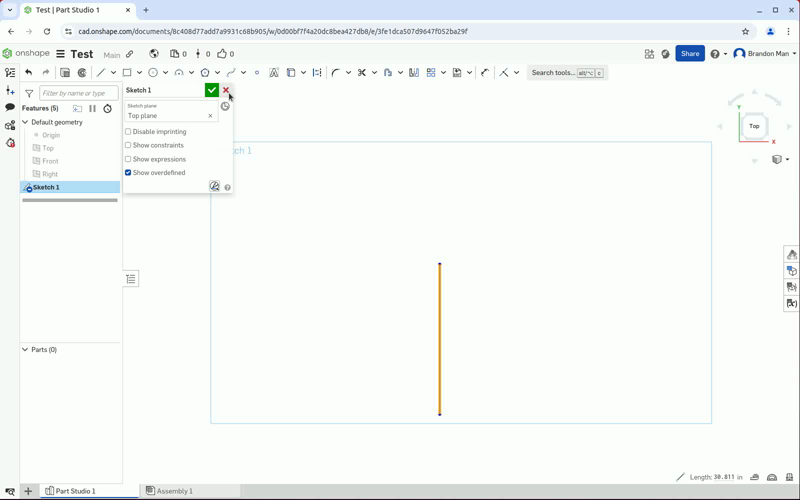
key(shift+h)
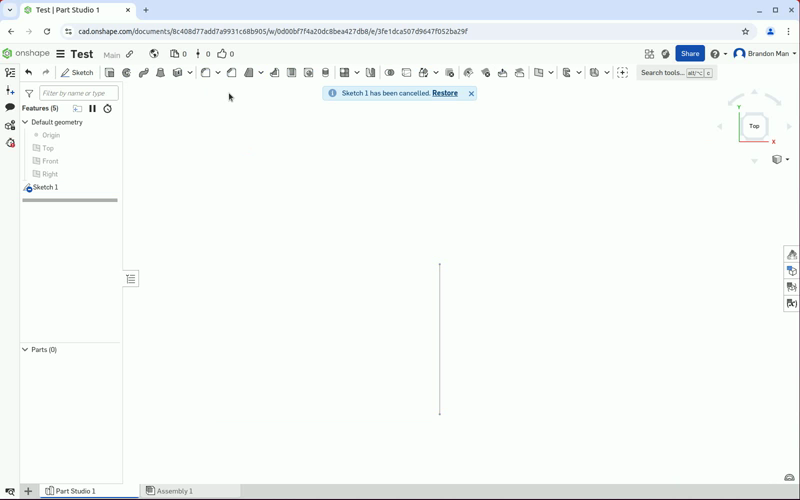
key(shift+s)
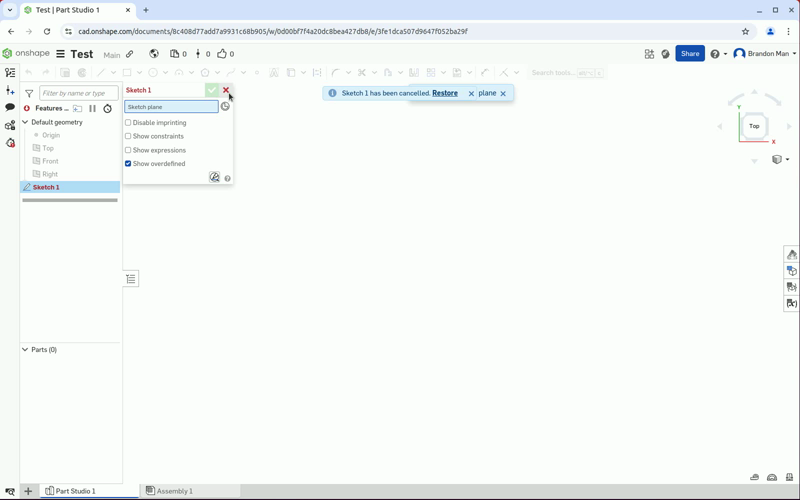
mouse_move(73, 150)
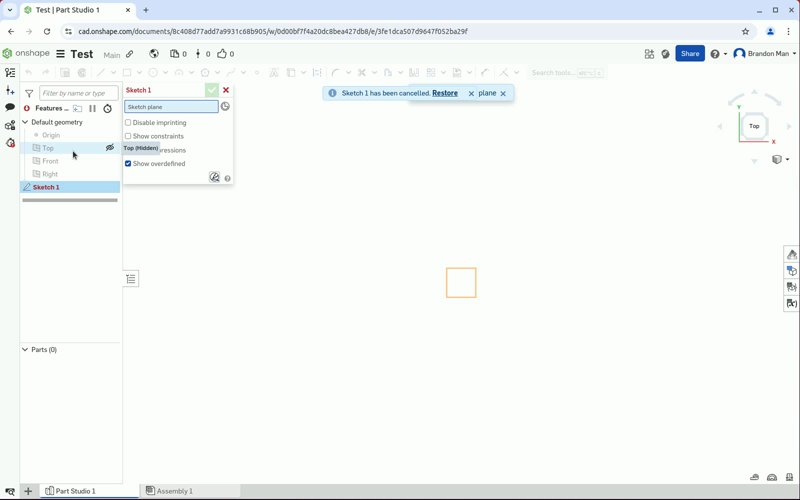
click(73, 150)
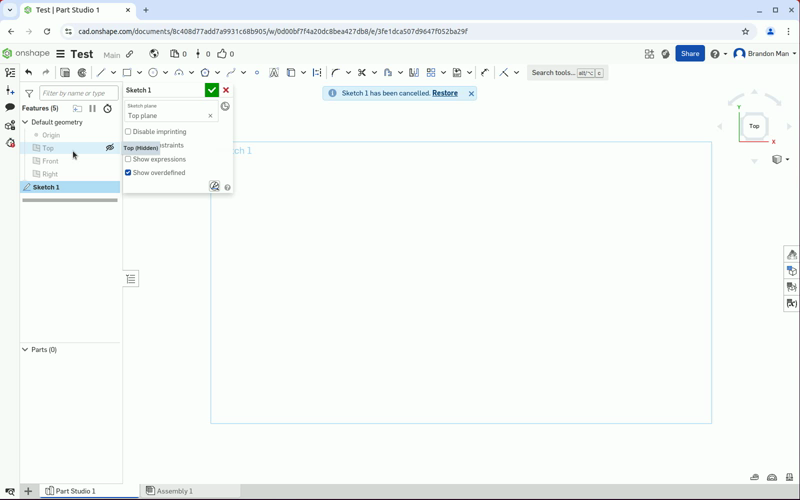
mouse_move(73, 352)
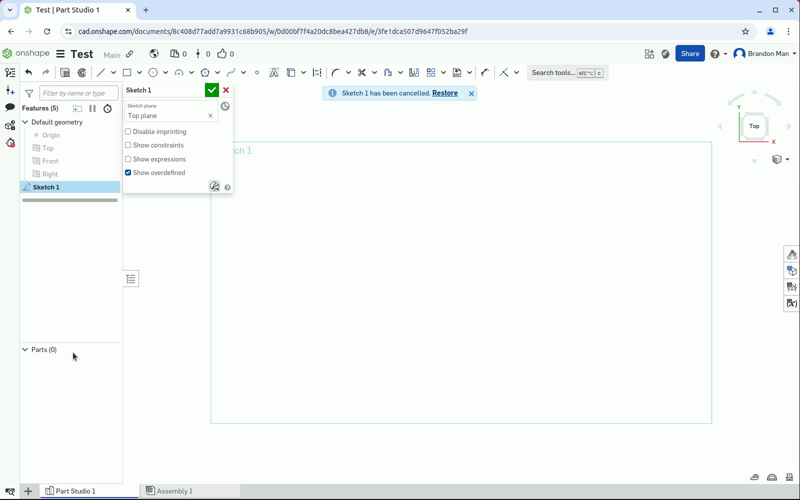
key(y)
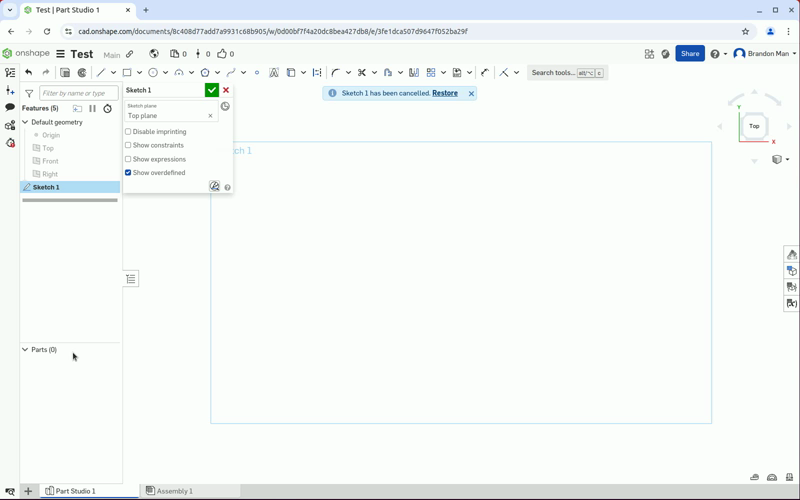
key(l)
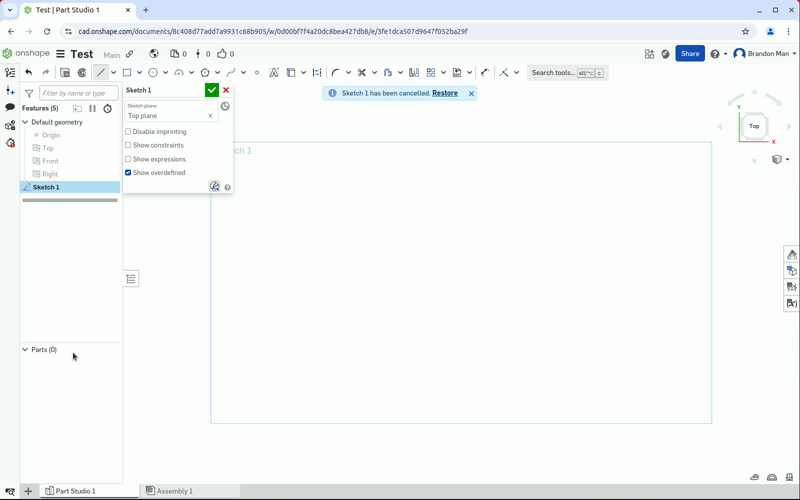
key_down(shift)
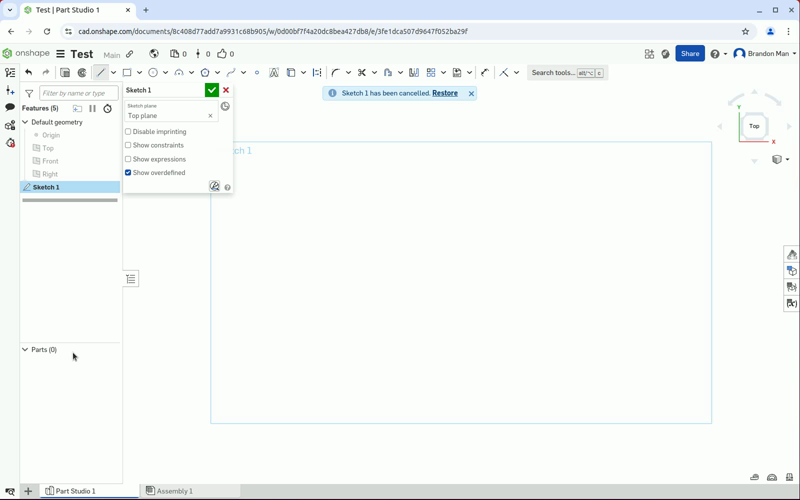
mouse_move(510, 335)
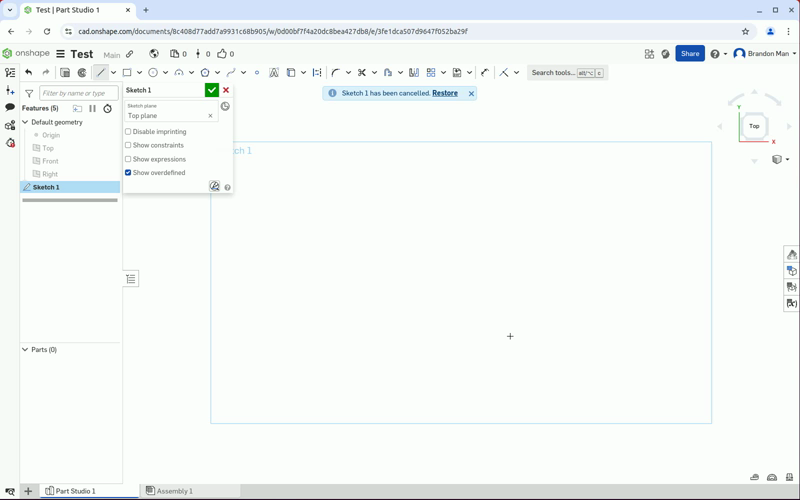
click(510, 335)
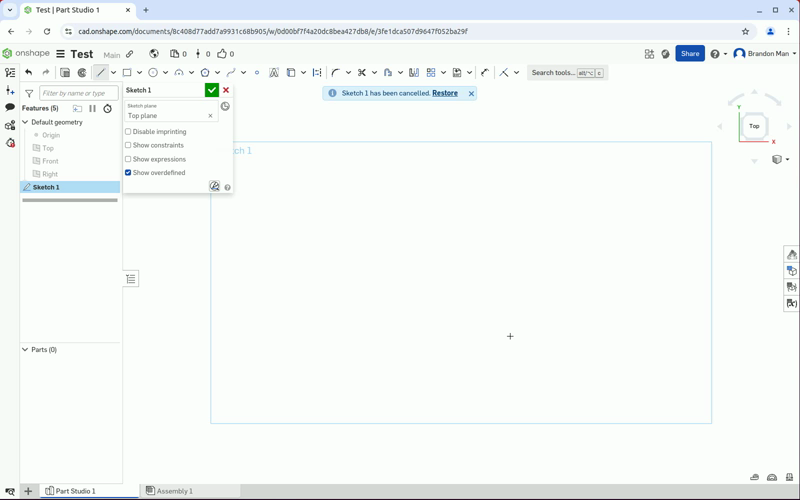
key_up(shift)
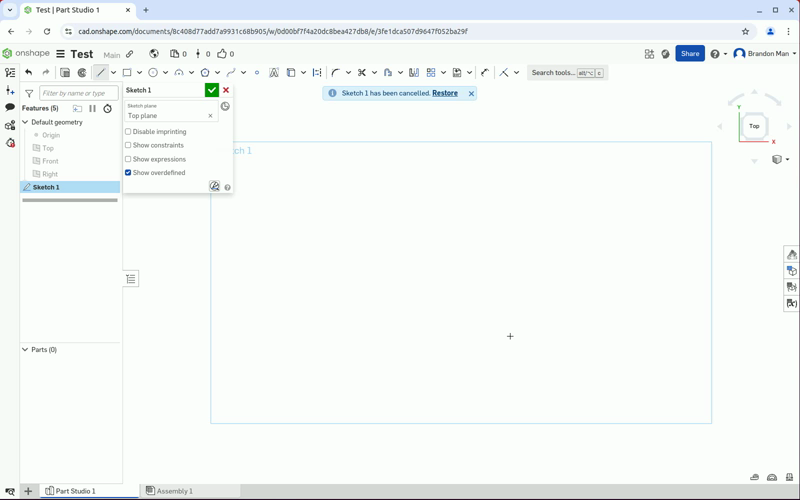
key_down(shift)
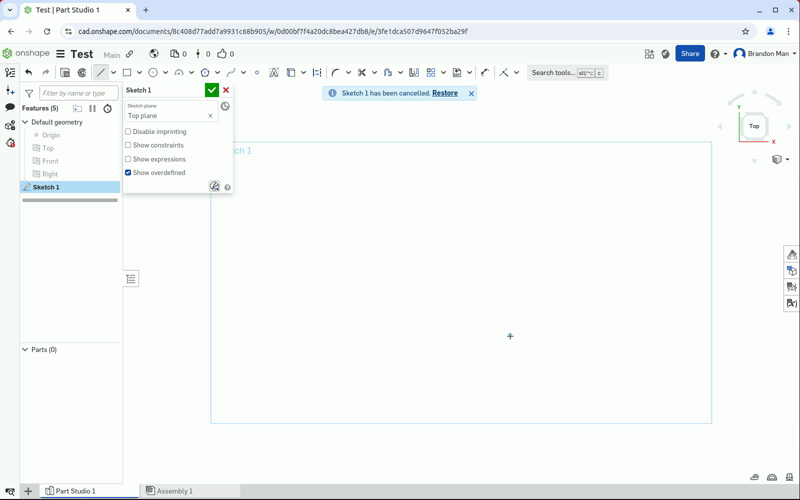
mouse_move(540, 335)
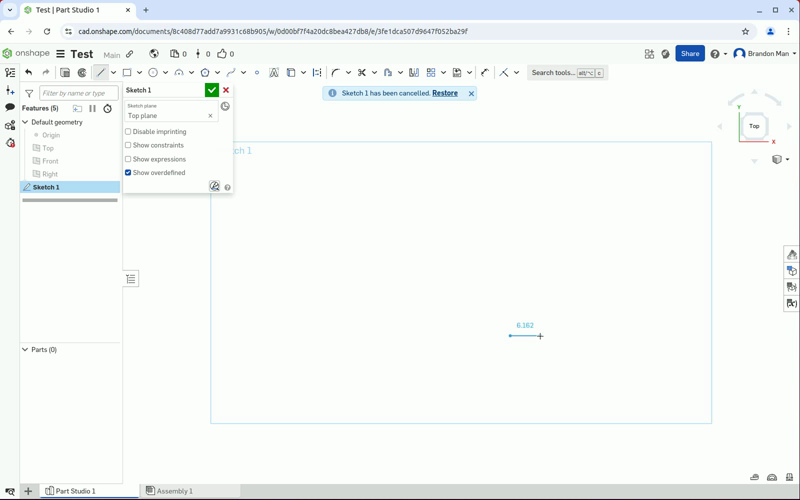
mouse_move(521, 335)
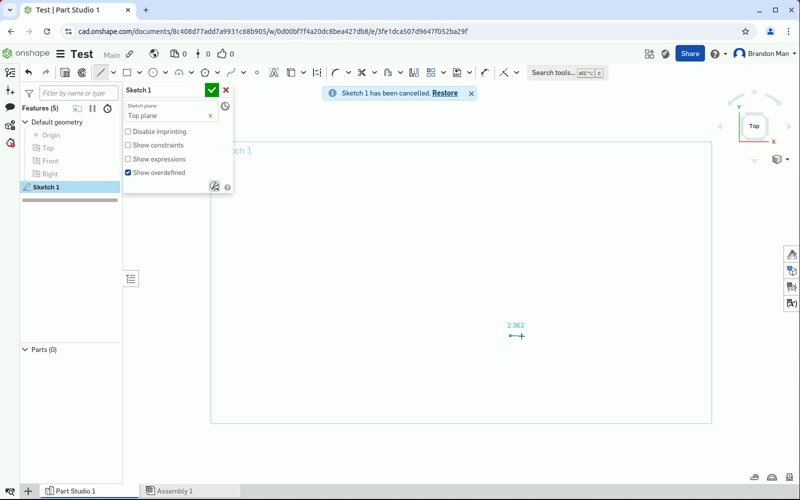
click(521, 335)
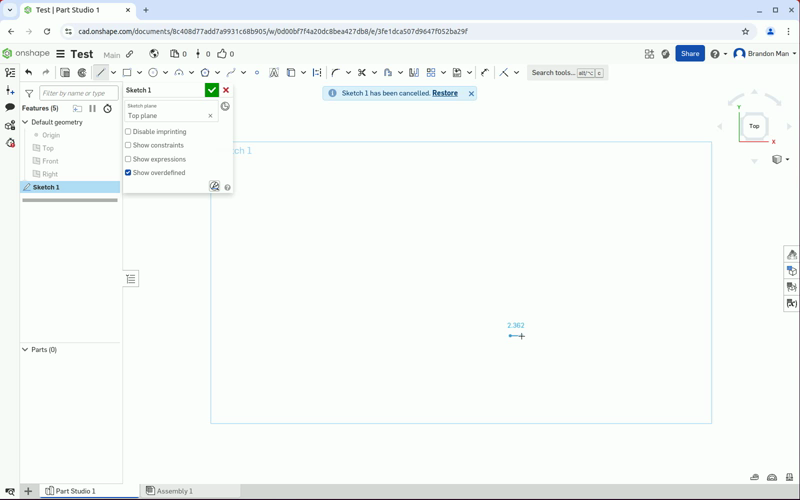
key_up(shift)
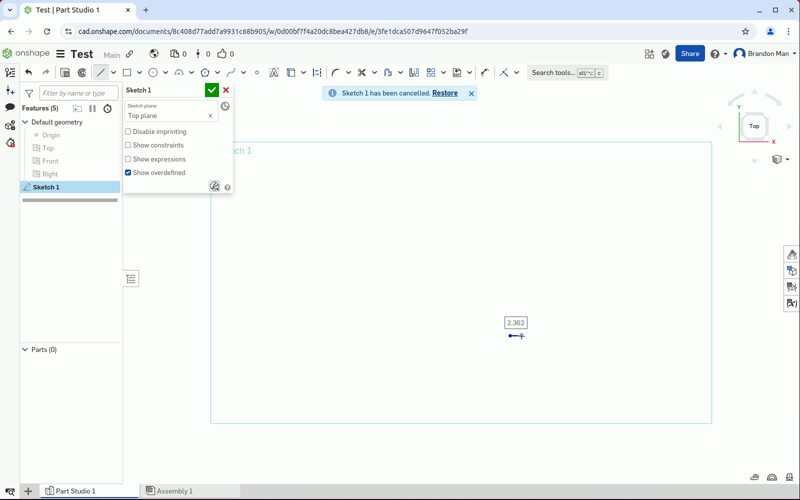
key_down(shift)
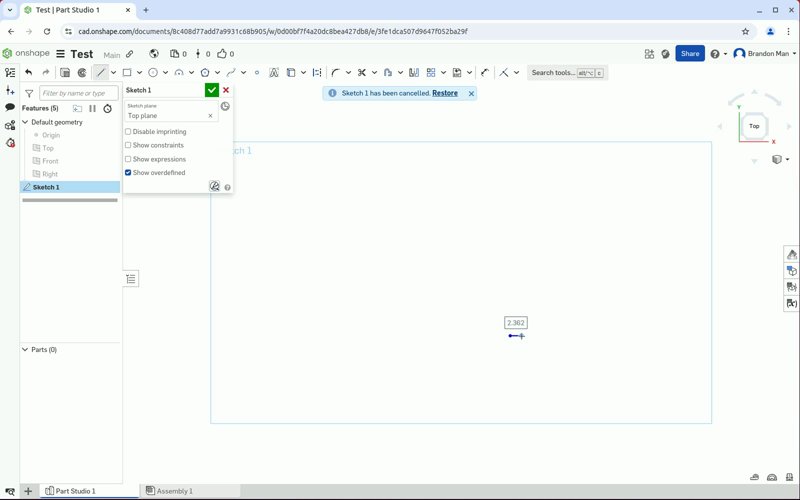
mouse_move(551, 335)
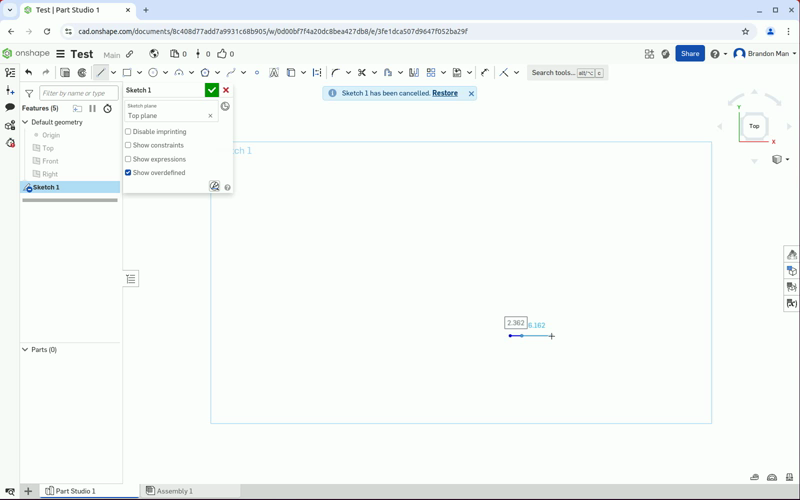
mouse_move(521, 324)
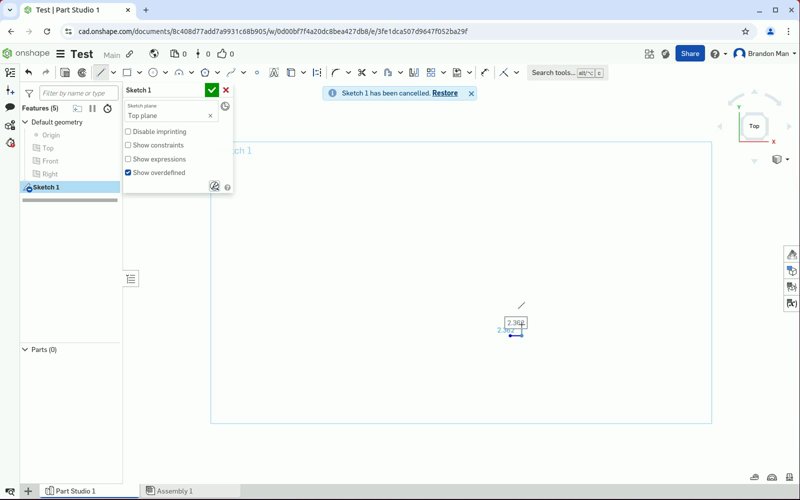
click(521, 324)
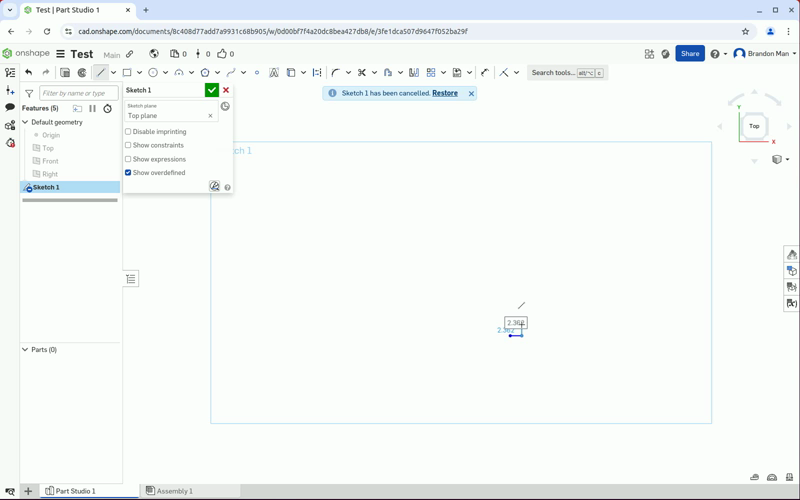
key_up(shift)
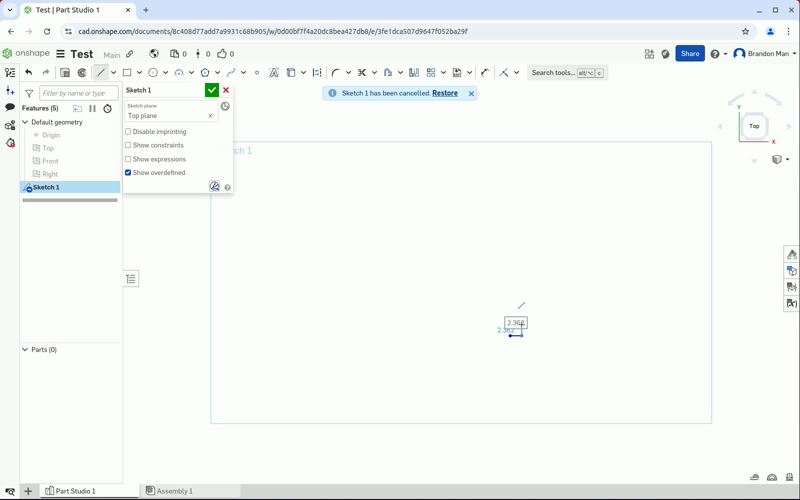
key_down(shift)
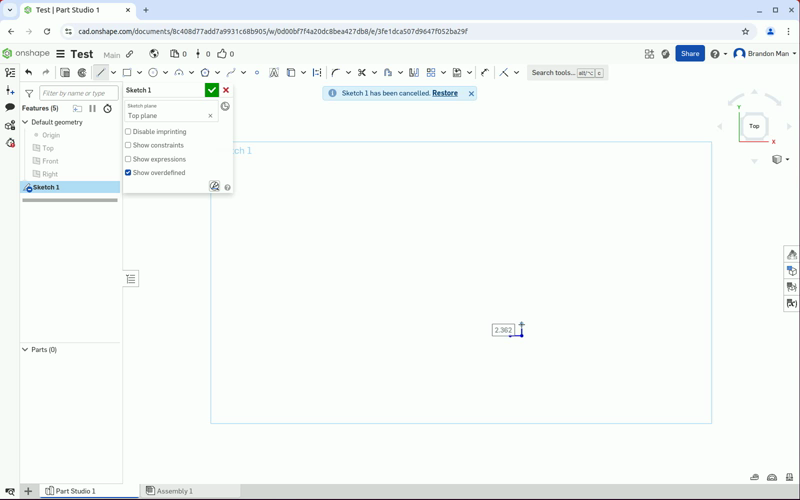
mouse_move(551, 324)
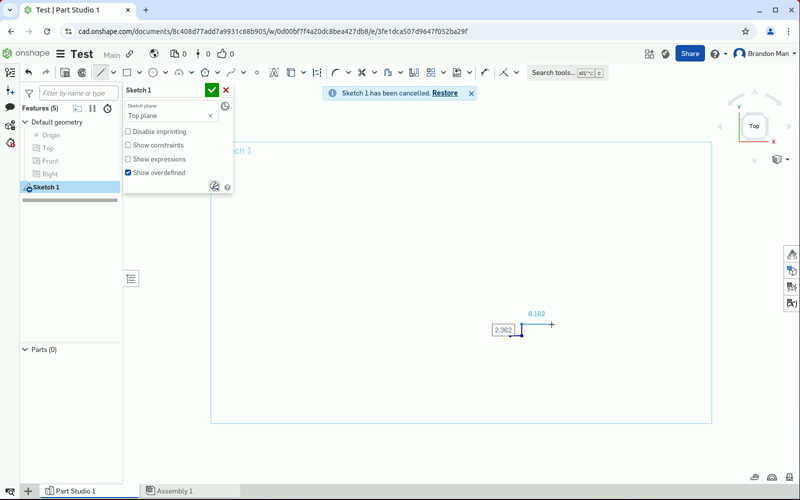
mouse_move(510, 324)
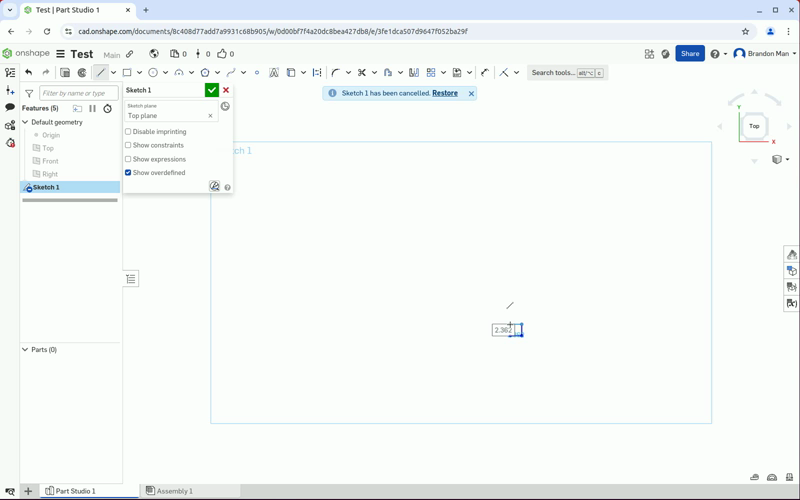
click(510, 324)
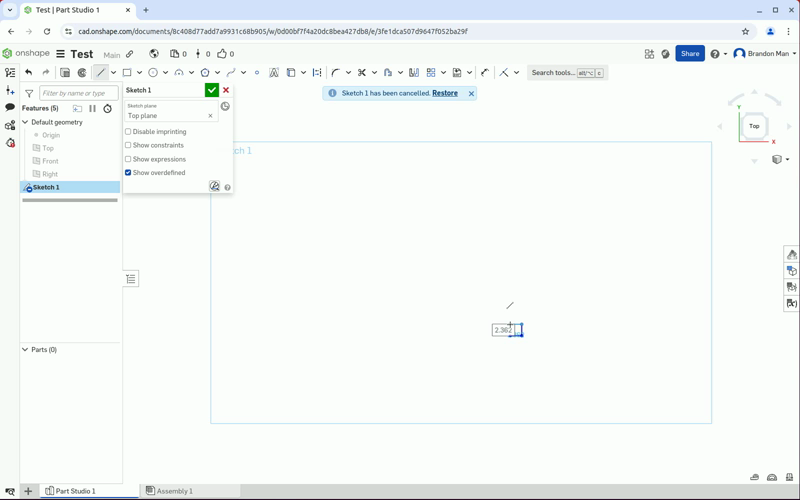
key_up(shift)
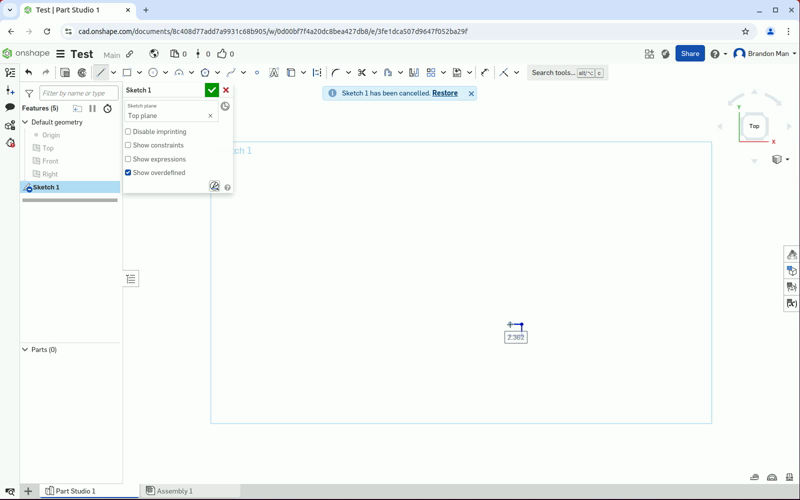
mouse_move(540, 324)
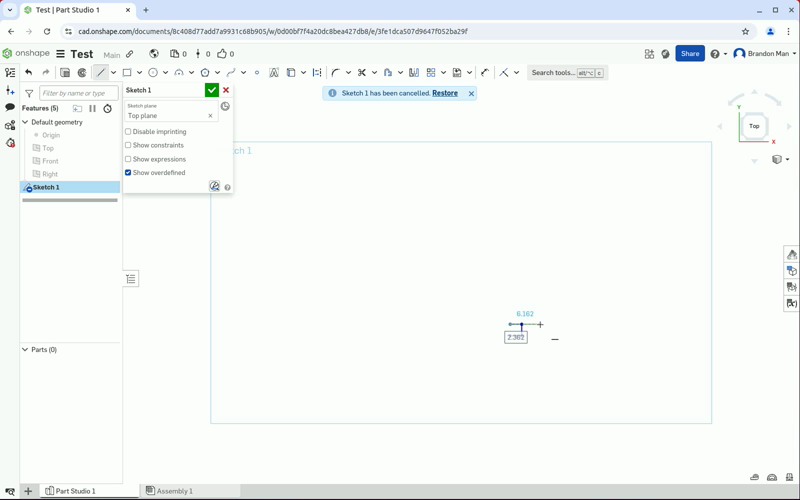
key_down(shift)
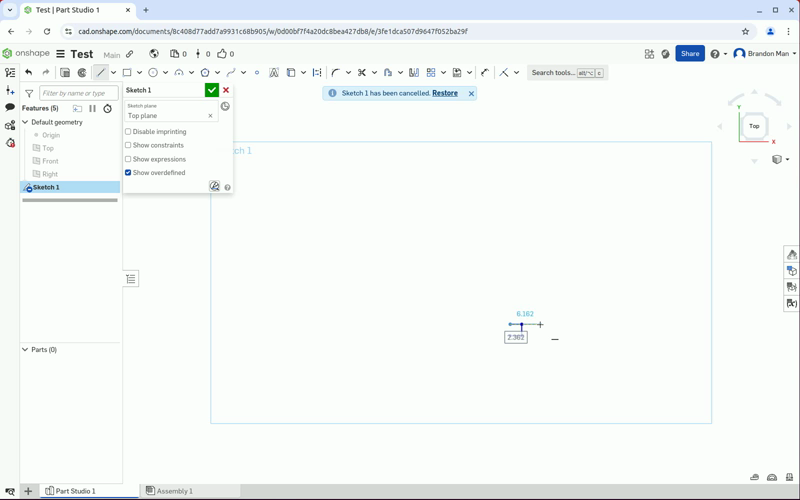
mouse_move(510, 335)
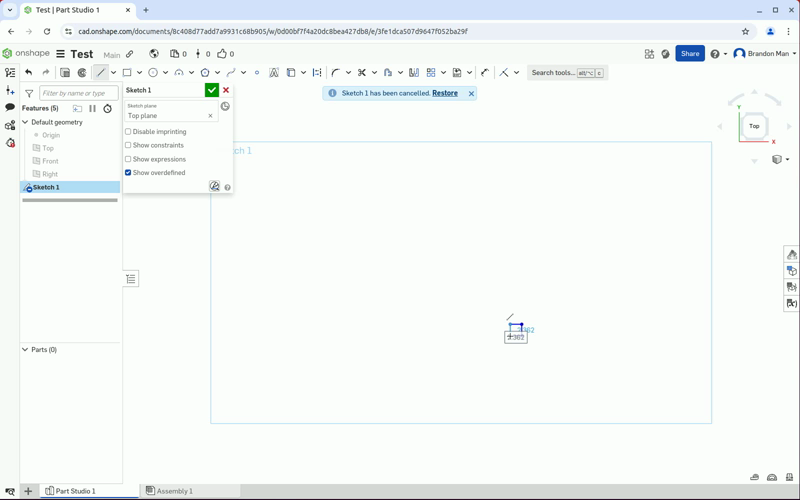
key_up(shift)
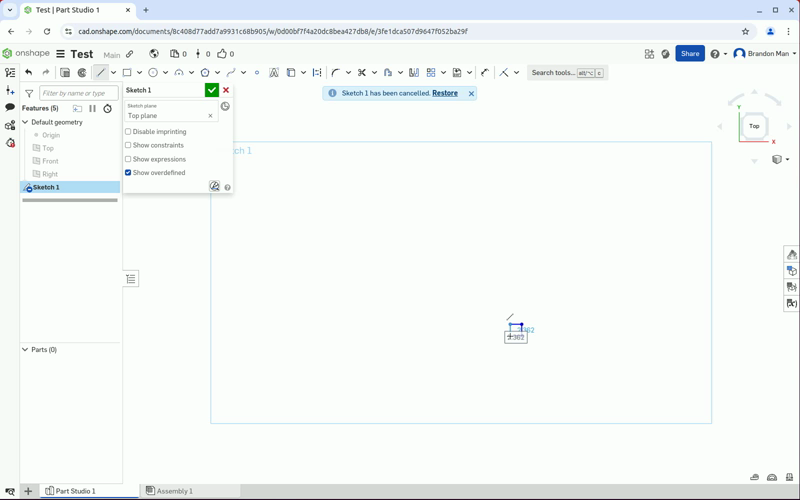
click(510, 335)
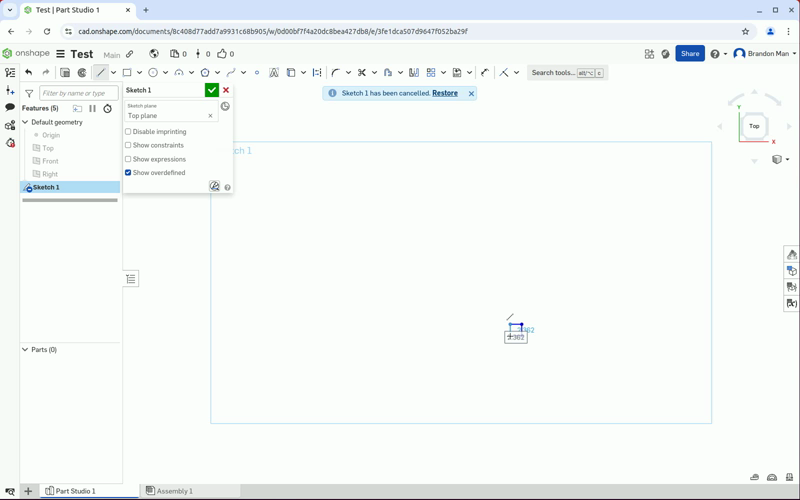
key(esc)
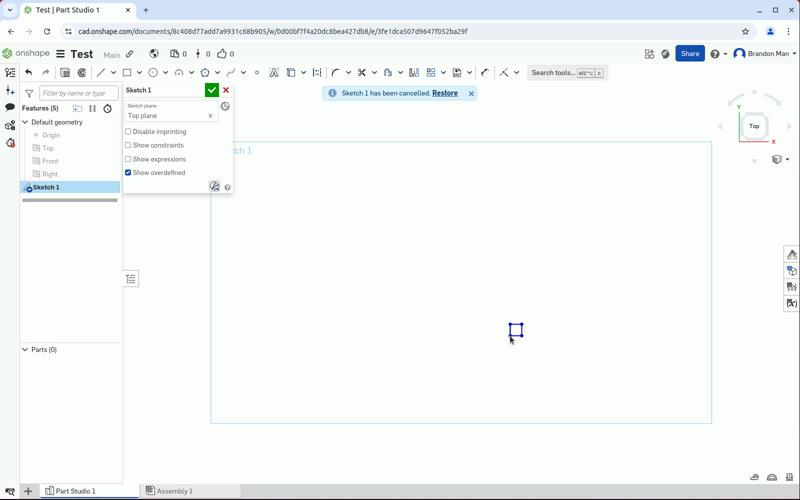
mouse_move(520, 333)
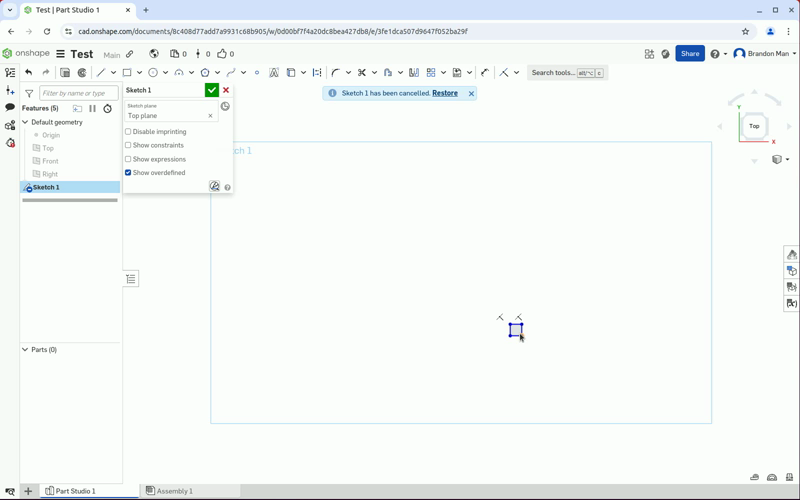
scroll(6)
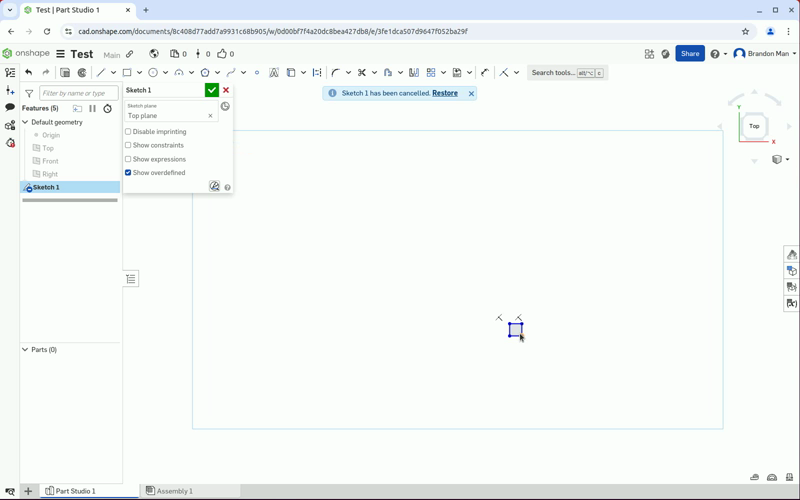
scroll(6)
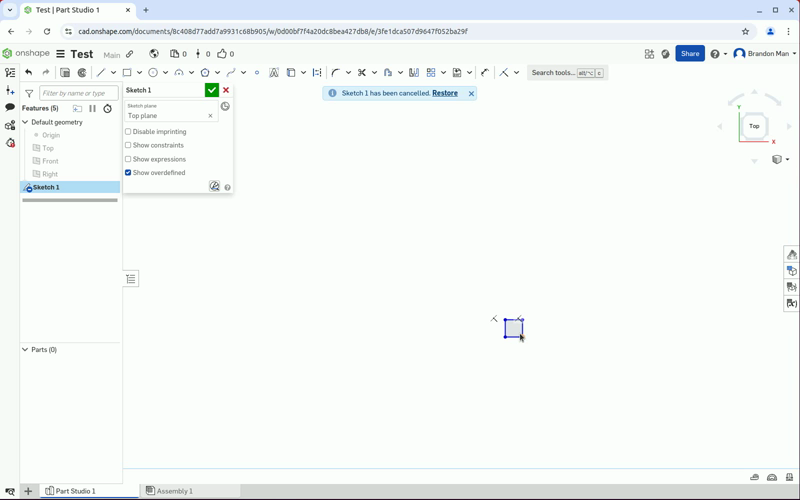
scroll(6)
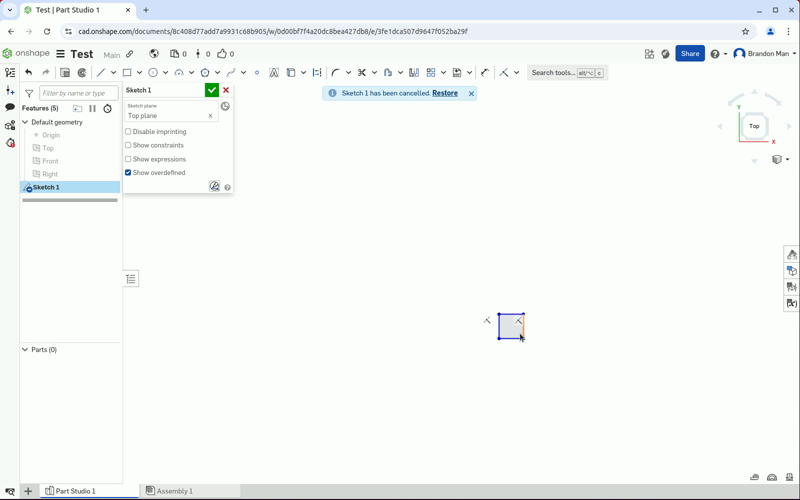
scroll(6)
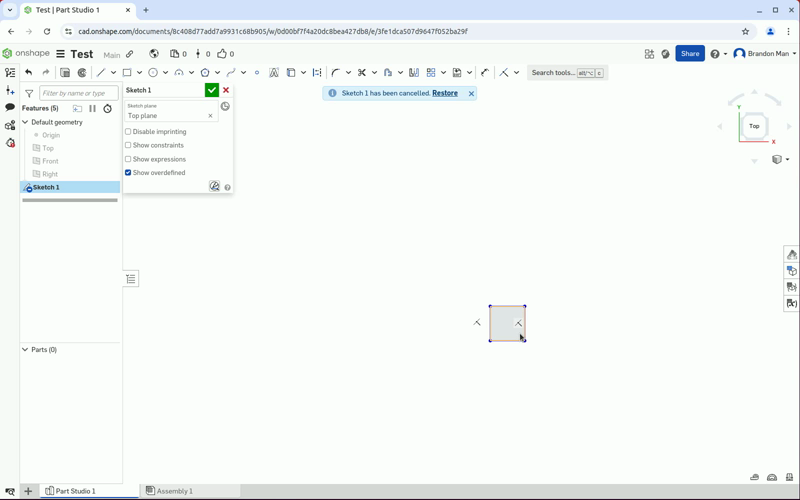
scroll(6)
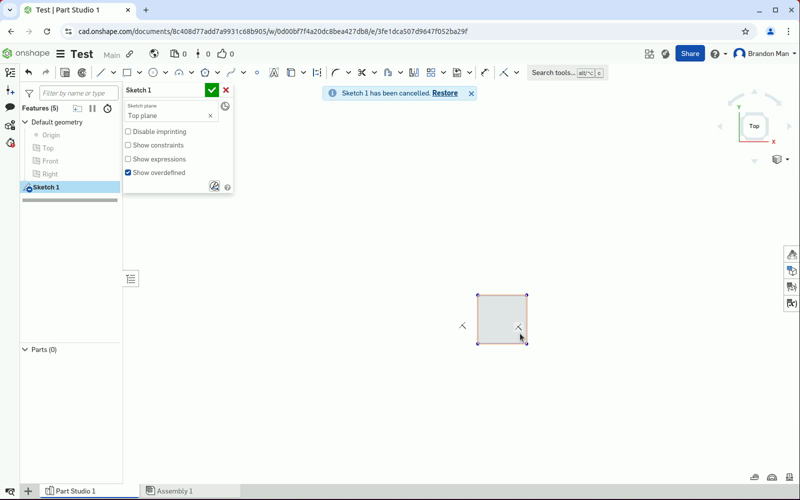
scroll(6)
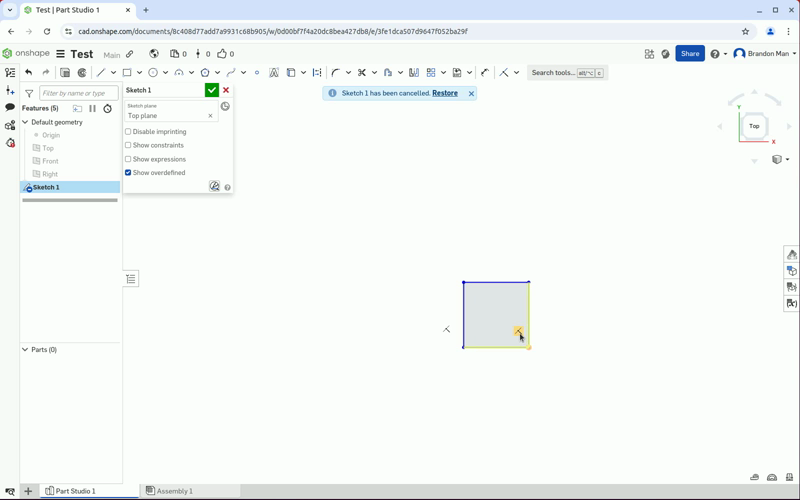
scroll(6)
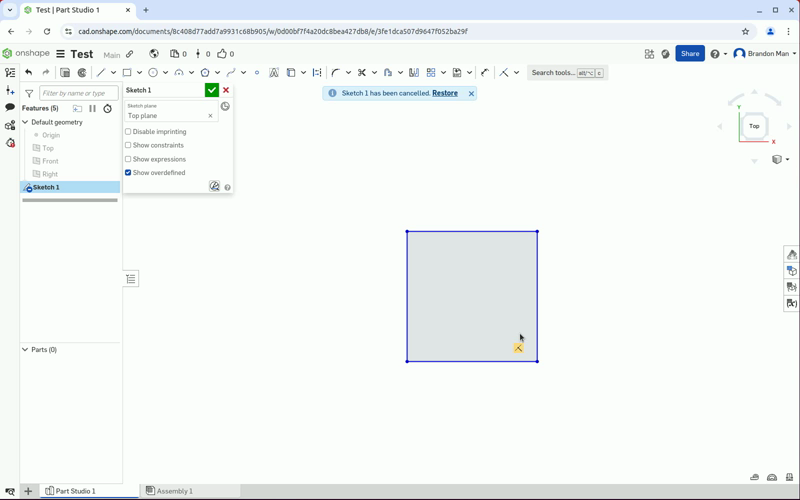
click(520, 333)
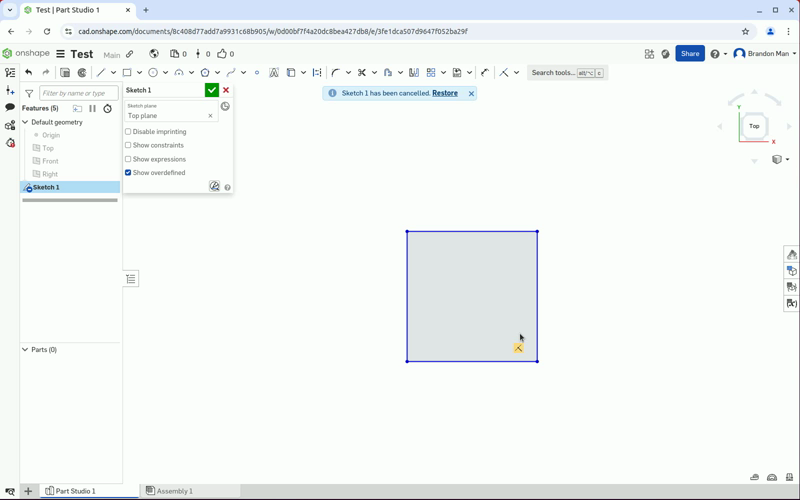
scroll(-6)
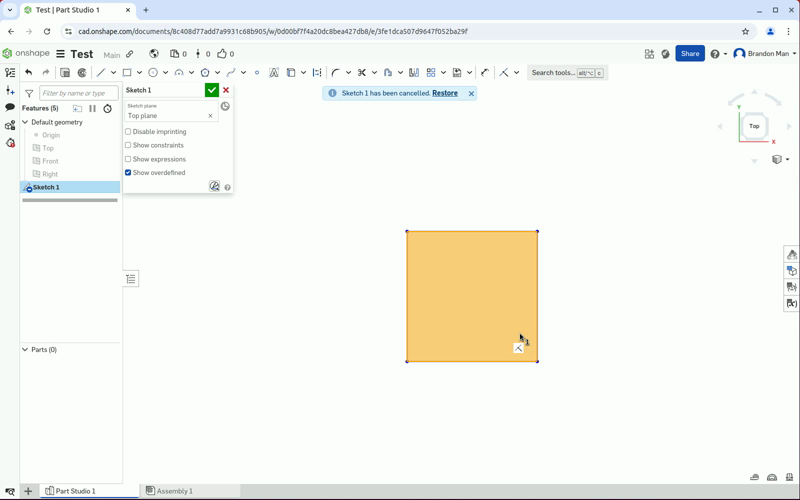
scroll(-6)
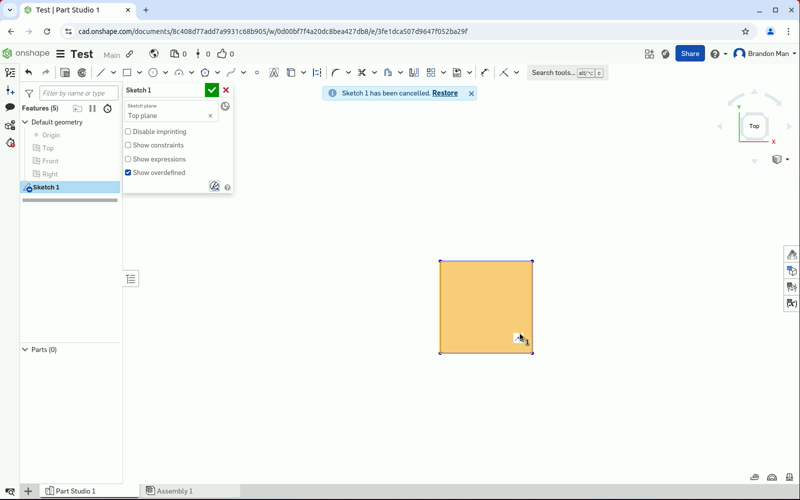
scroll(-6)
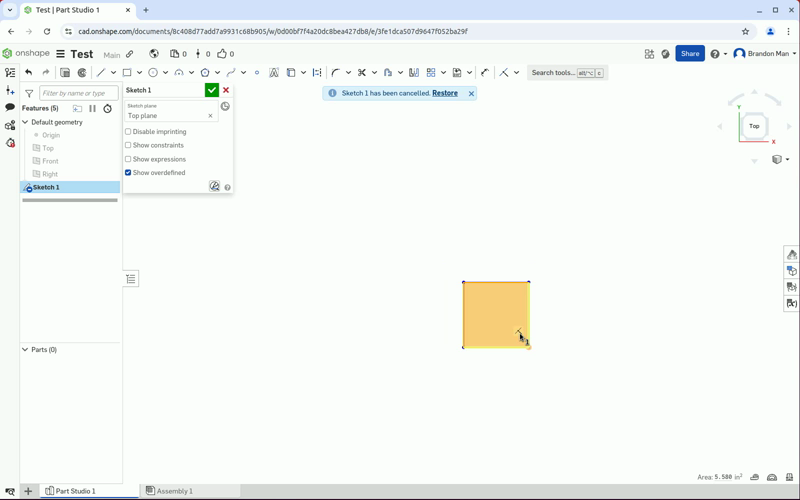
scroll(-6)
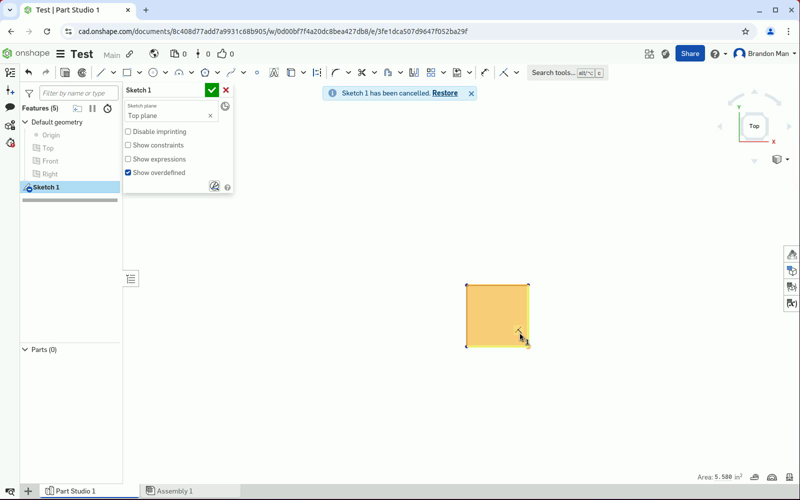
scroll(-6)
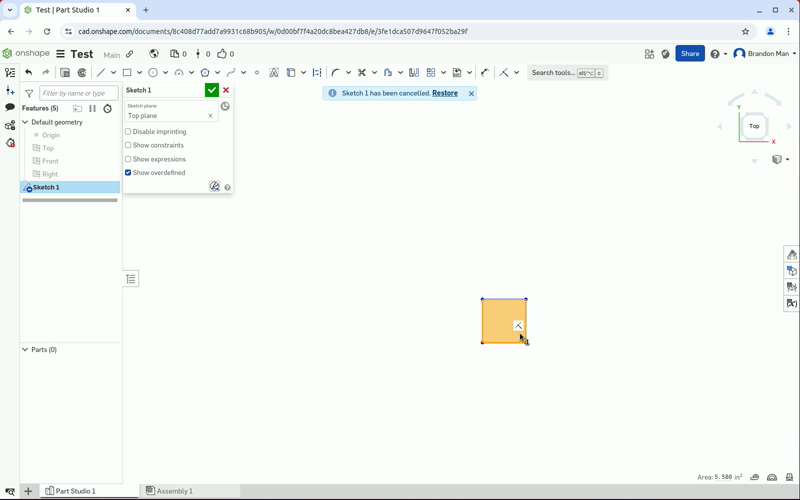
scroll(-6)
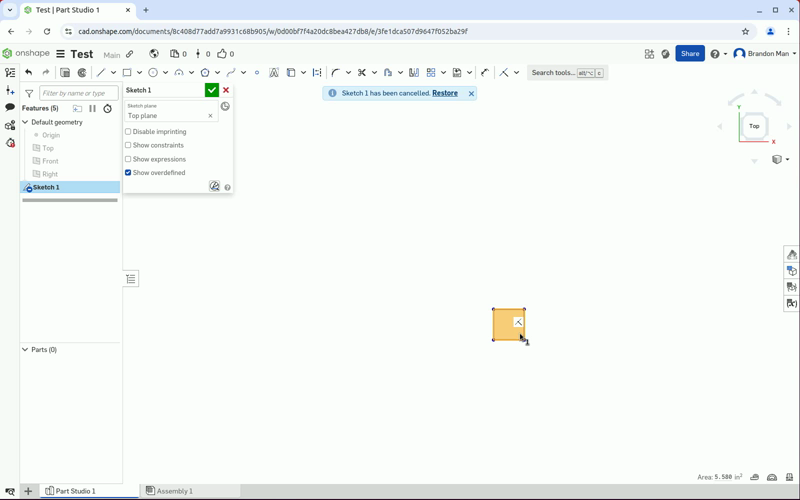
scroll(-6)
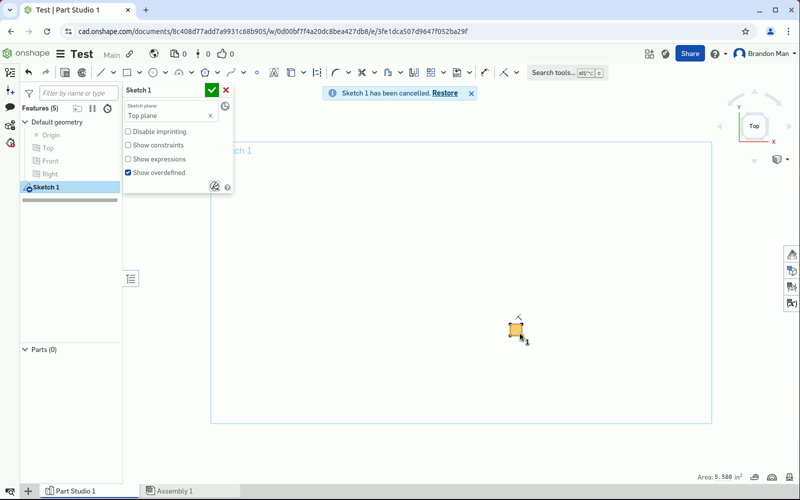
mouse_move(73, 352)
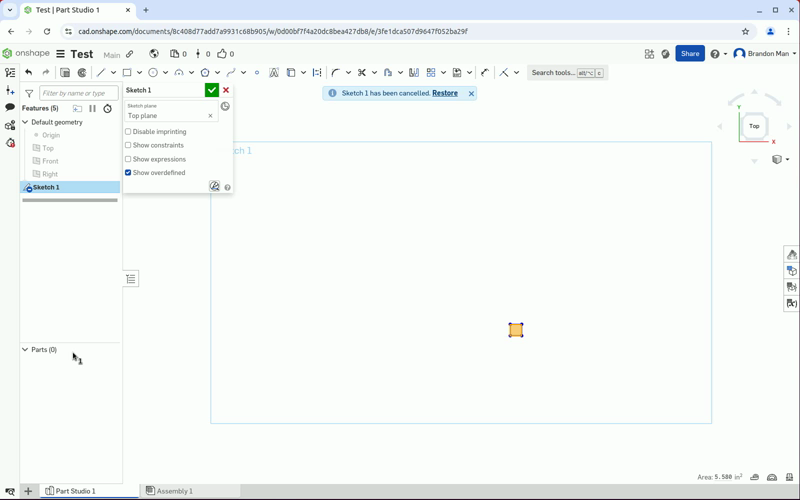
key(shift+y)
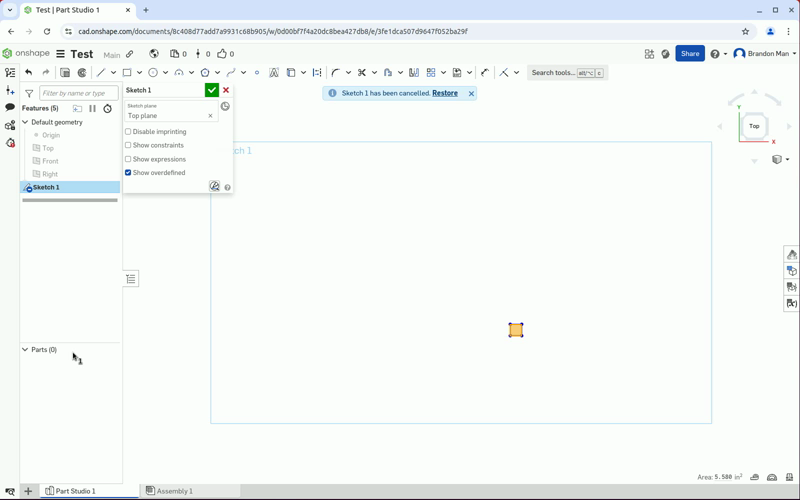
key(shift+e)
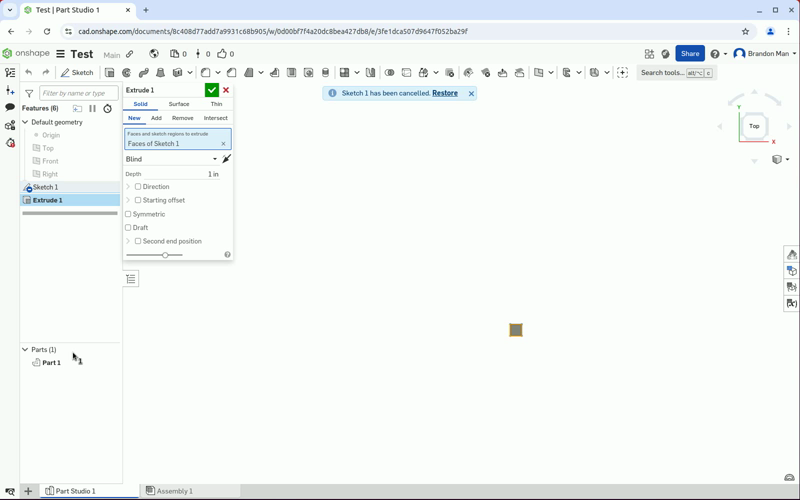
mouse_move(143, 106)
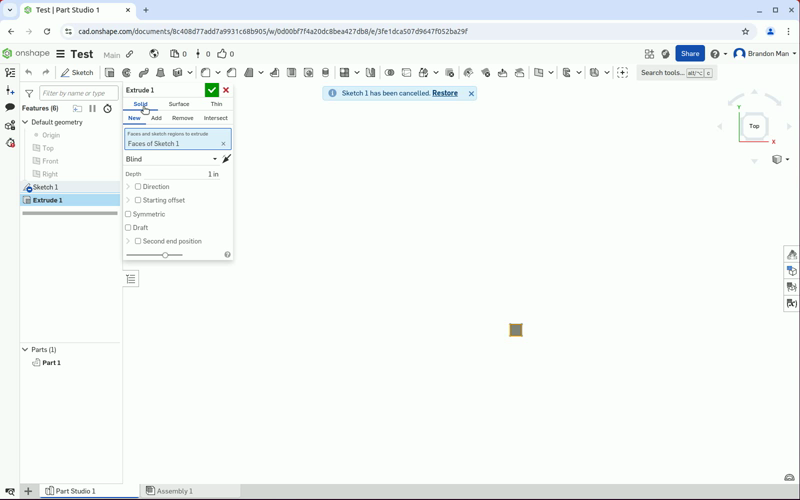
click(143, 106)
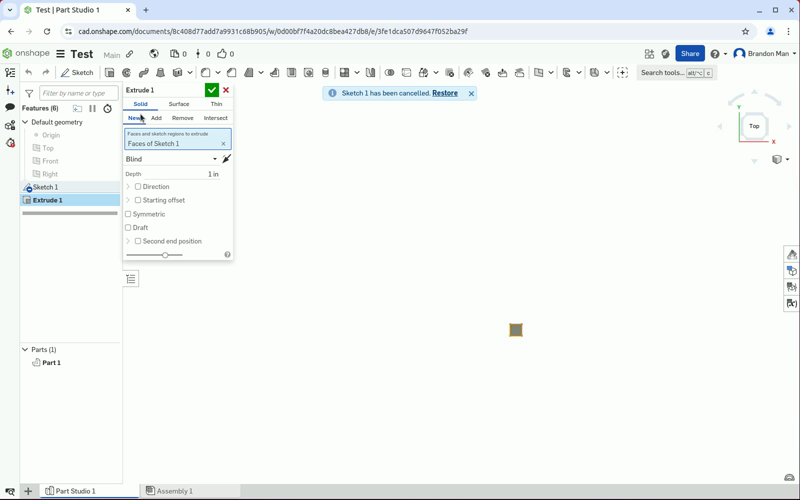
mouse_move(137, 120)
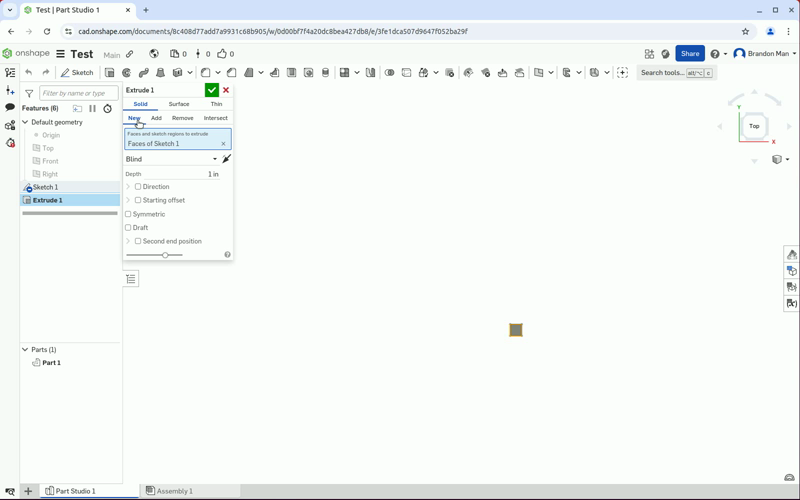
click(137, 120)
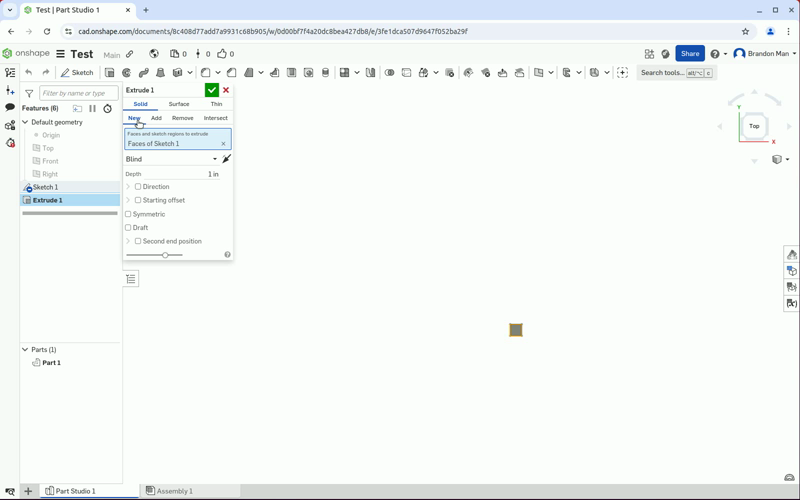
key(tab, 4)
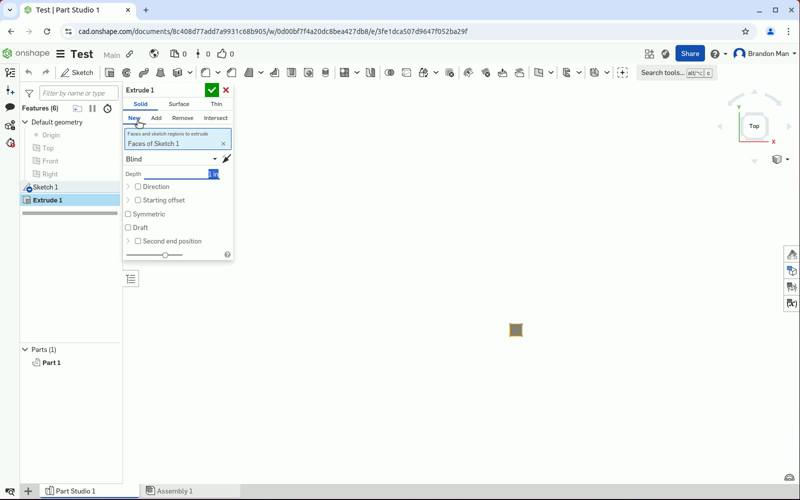
text(20.46)
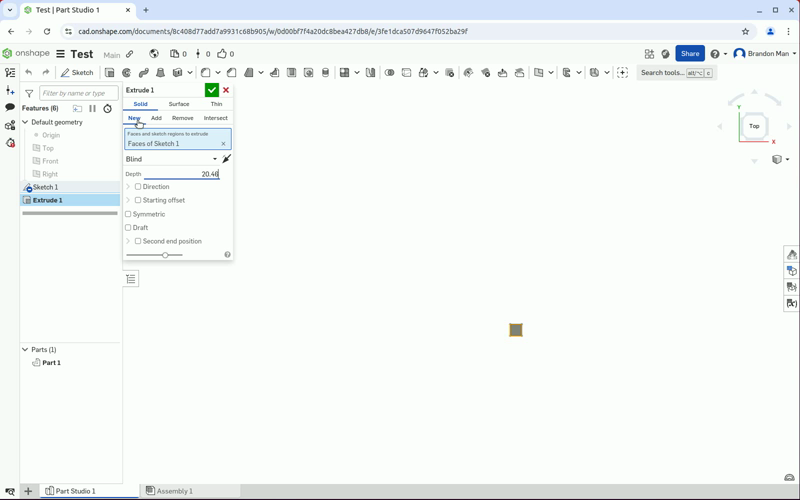
key(enter)
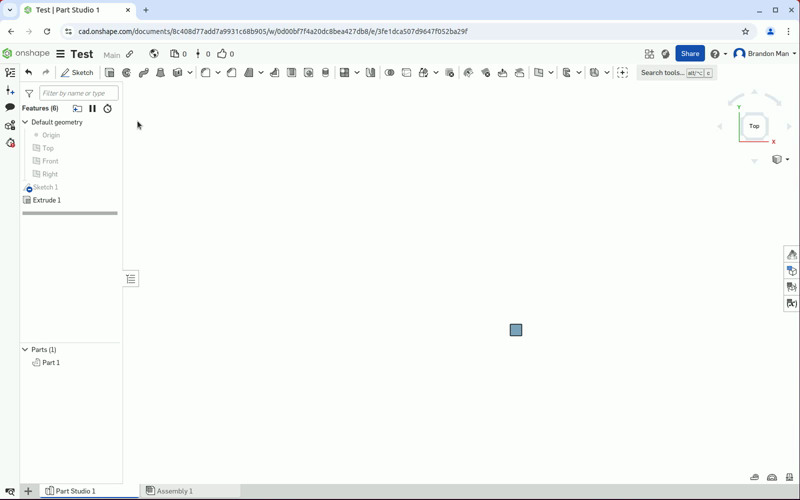
key(shift+h)
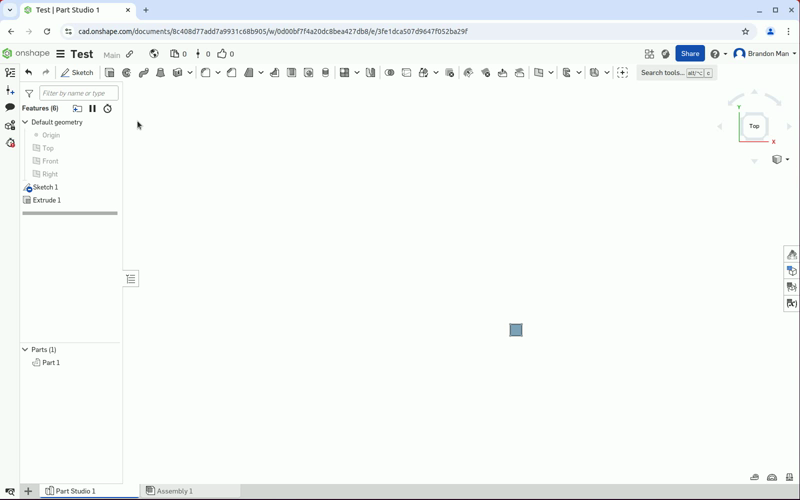
key(shift+h)
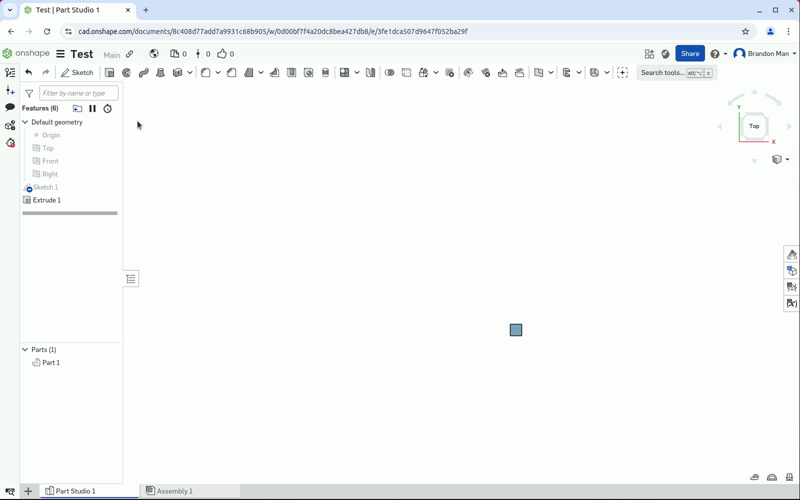
mouse_move(73, 189)
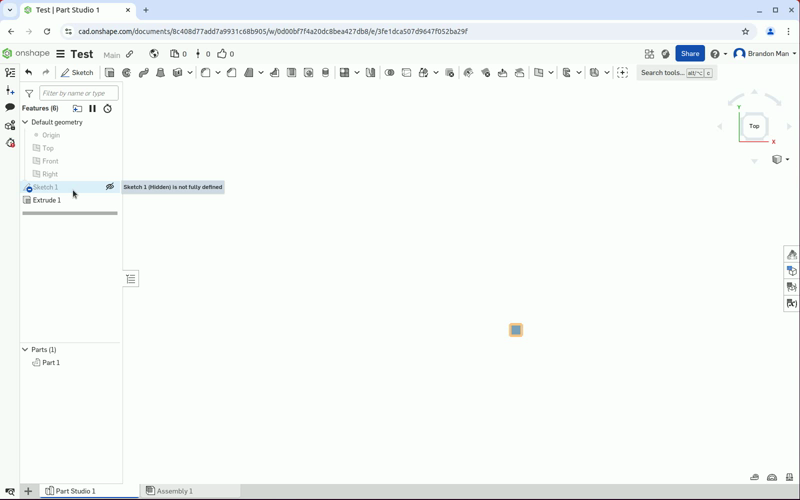
click(73, 189)
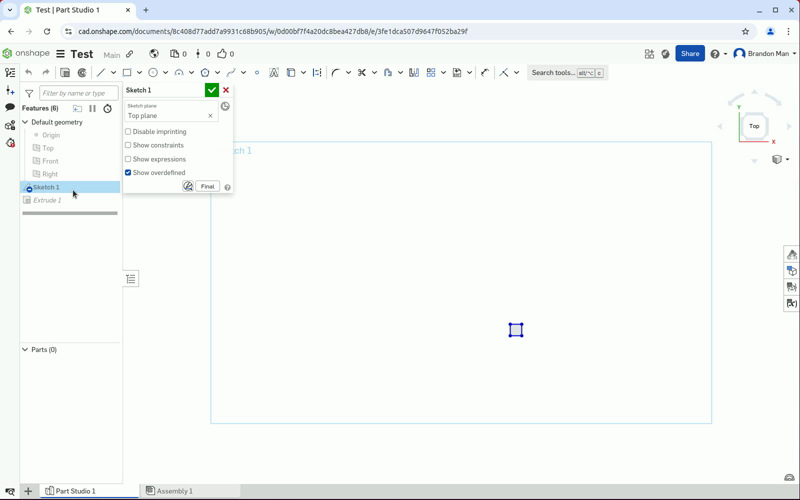
mouse_move(229, 92)
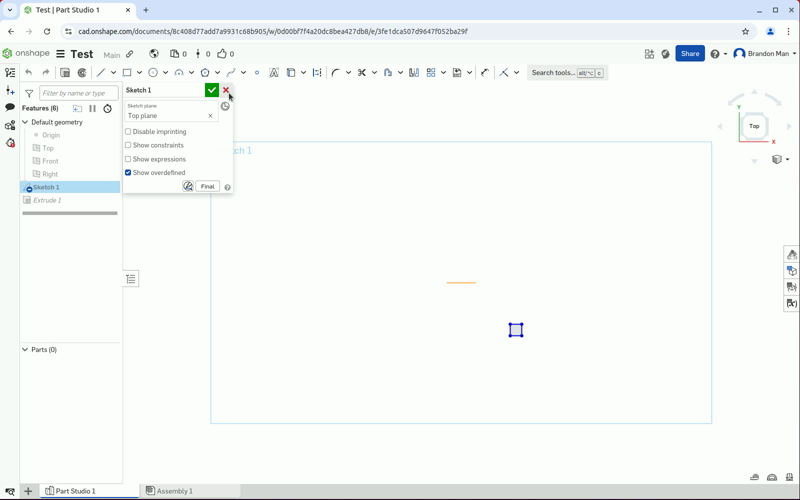
click(229, 92)
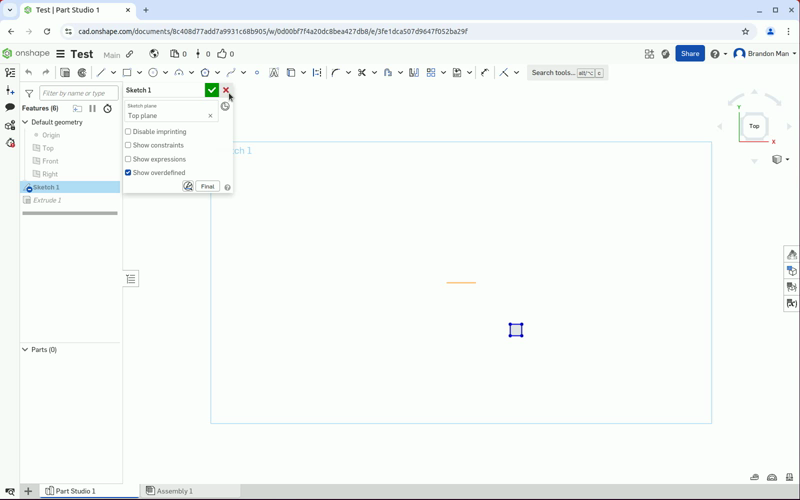
key(shift+s)
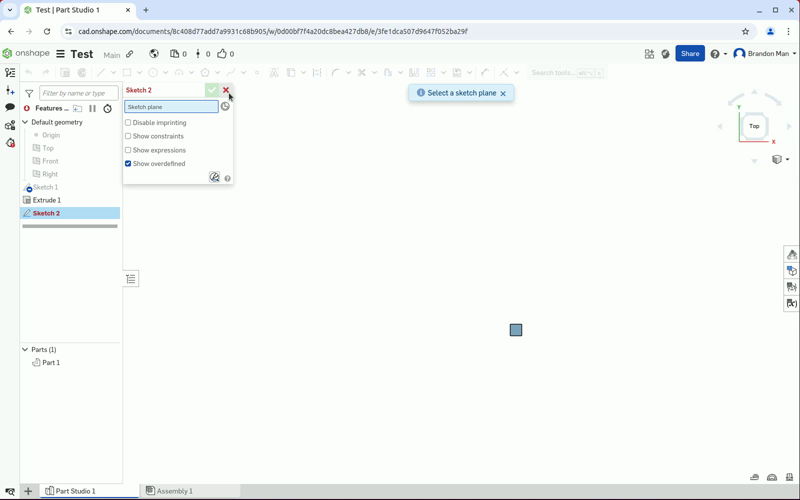
mouse_move(73, 150)
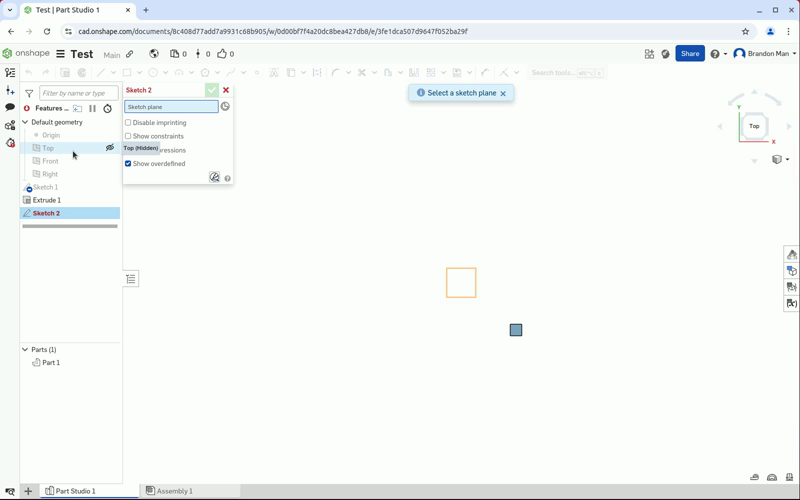
click(73, 150)
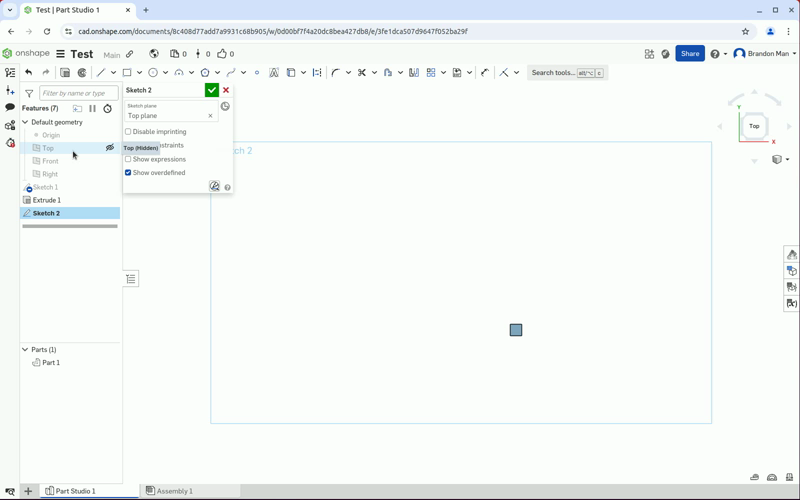
mouse_move(73, 352)
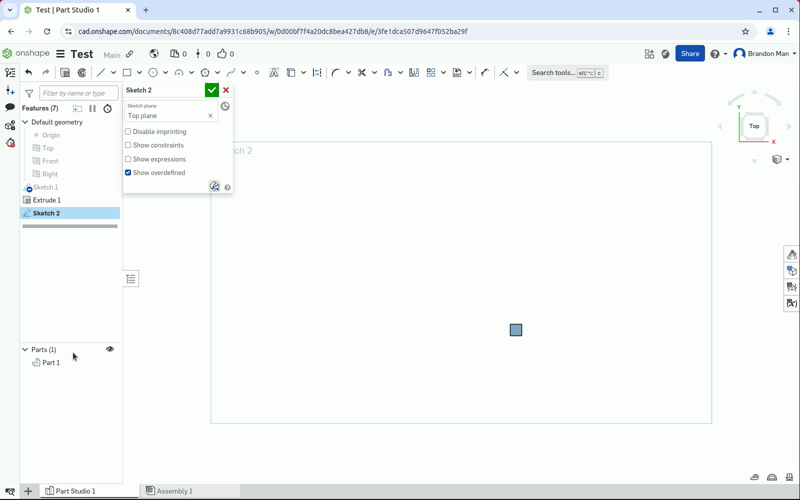
key(y)
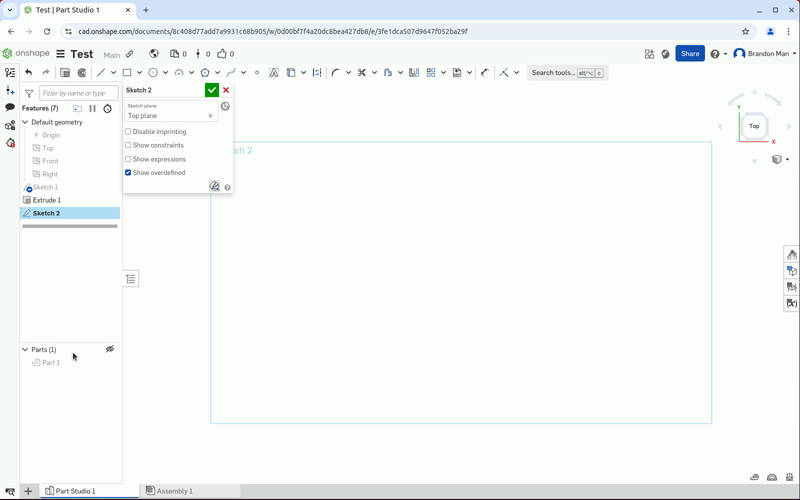
key(l)
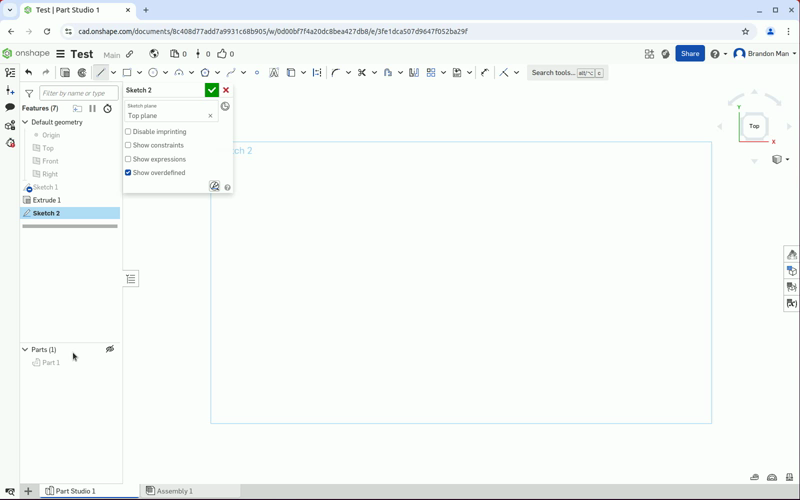
key_down(shift)
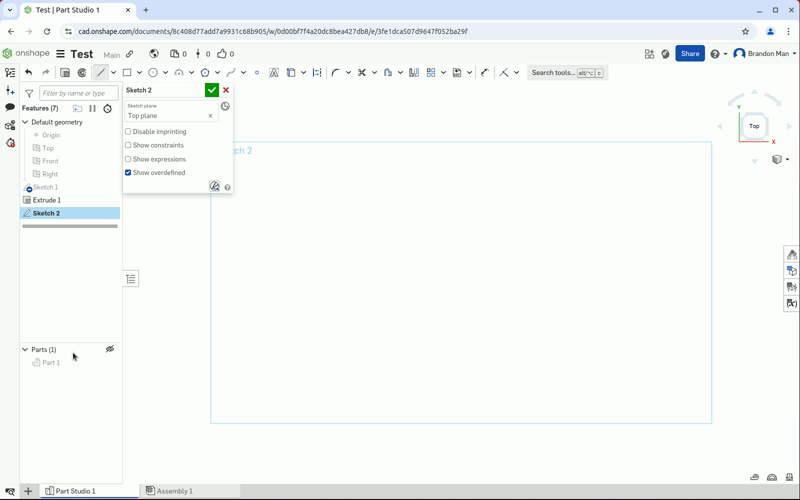
mouse_move(401, 335)
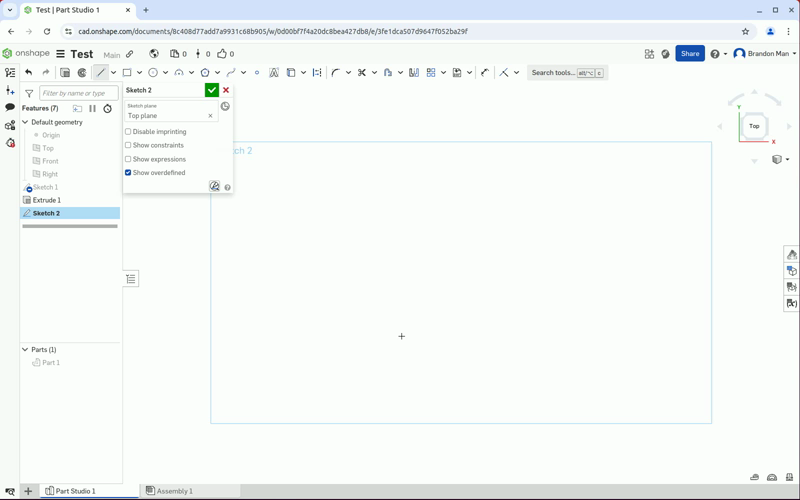
click(401, 335)
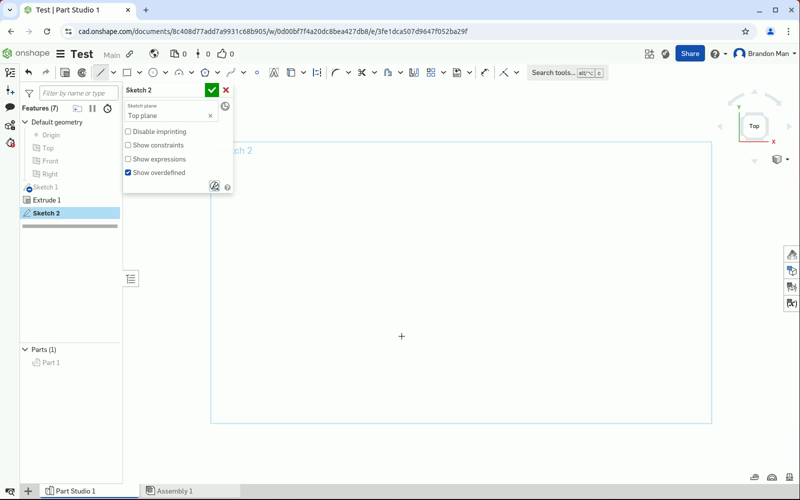
key_up(shift)
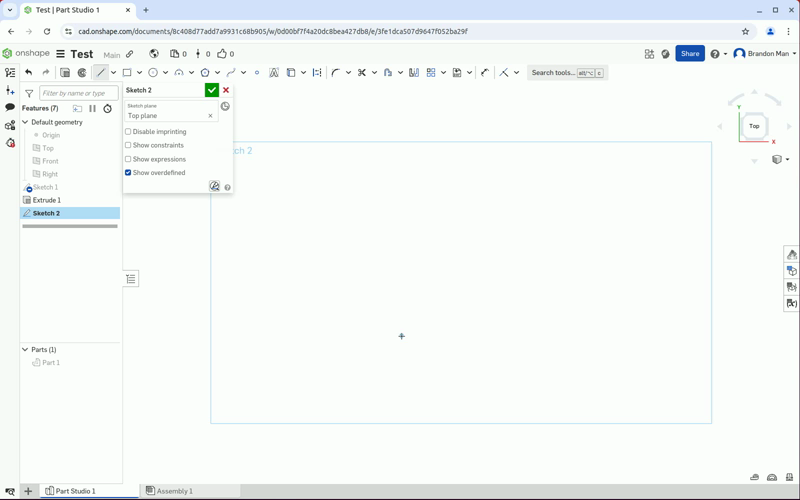
key_down(shift)
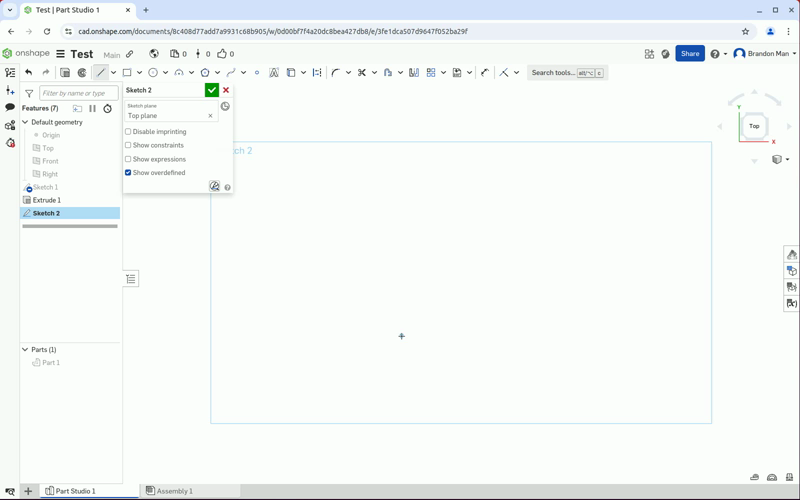
mouse_move(431, 335)
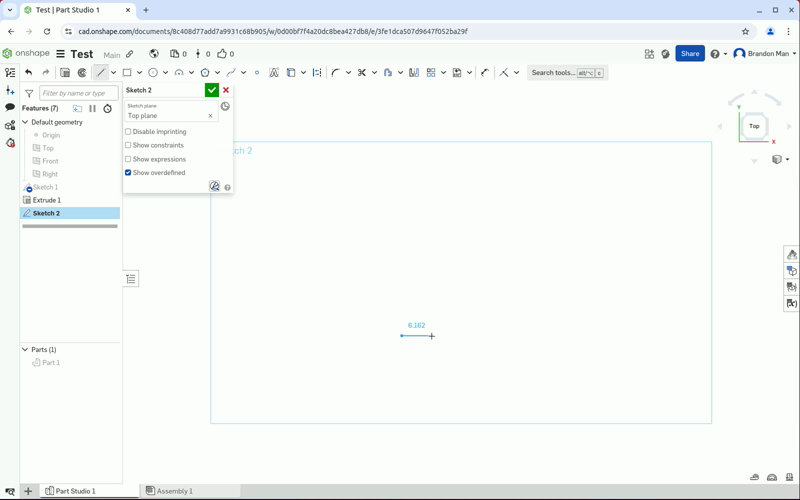
mouse_move(413, 335)
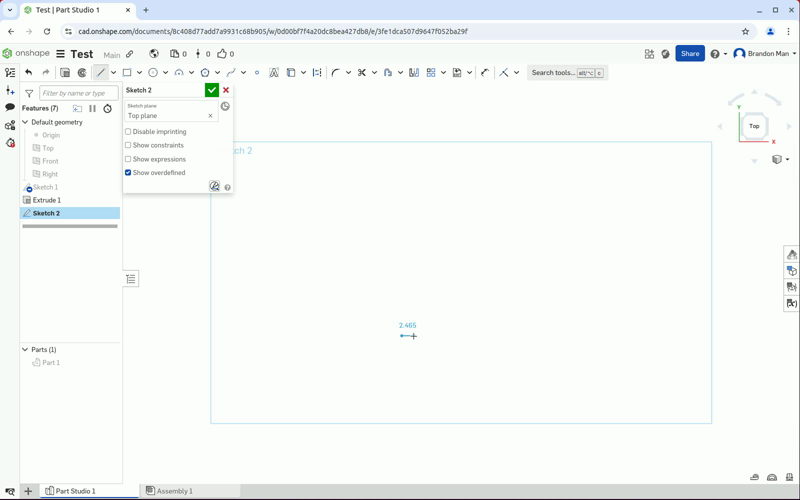
click(413, 335)
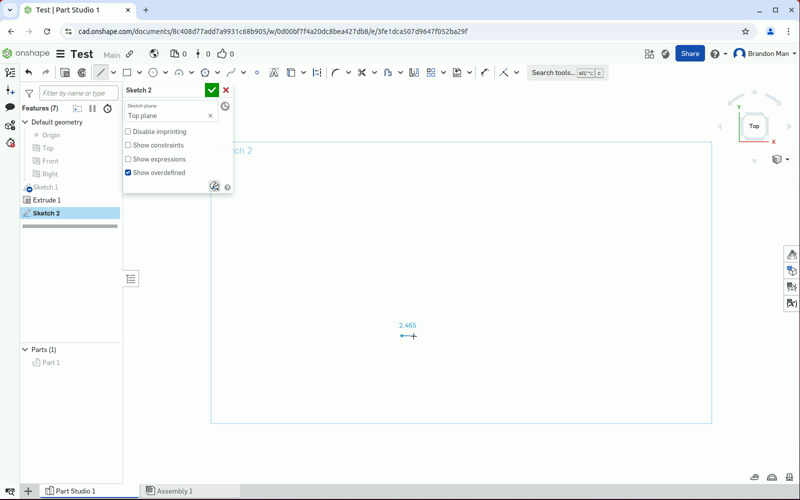
key_up(shift)
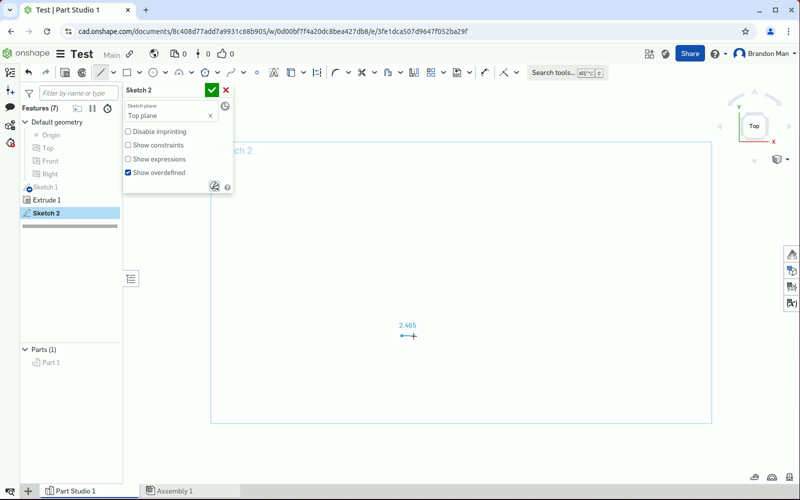
key_down(shift)
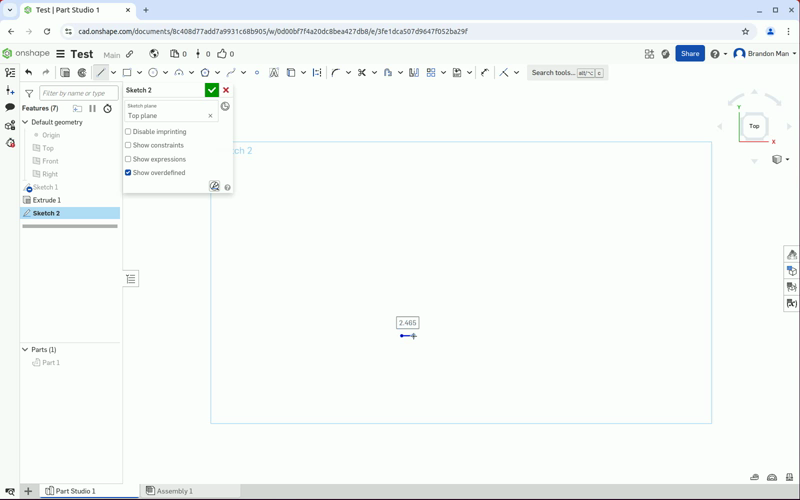
mouse_move(443, 335)
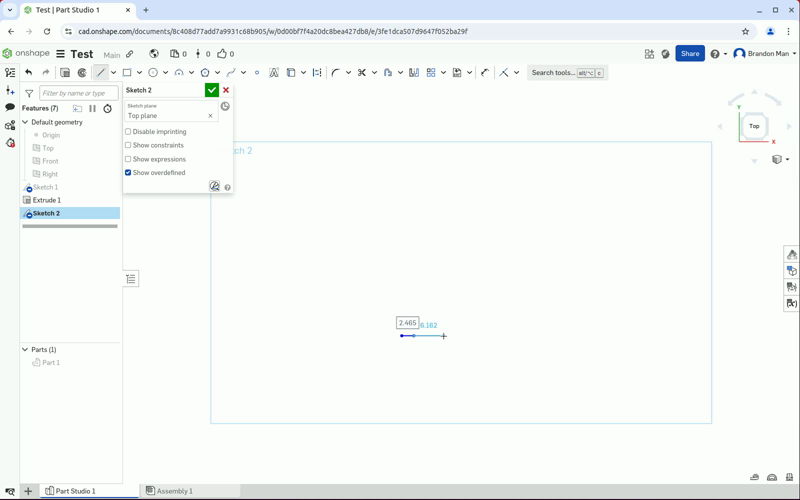
mouse_move(413, 324)
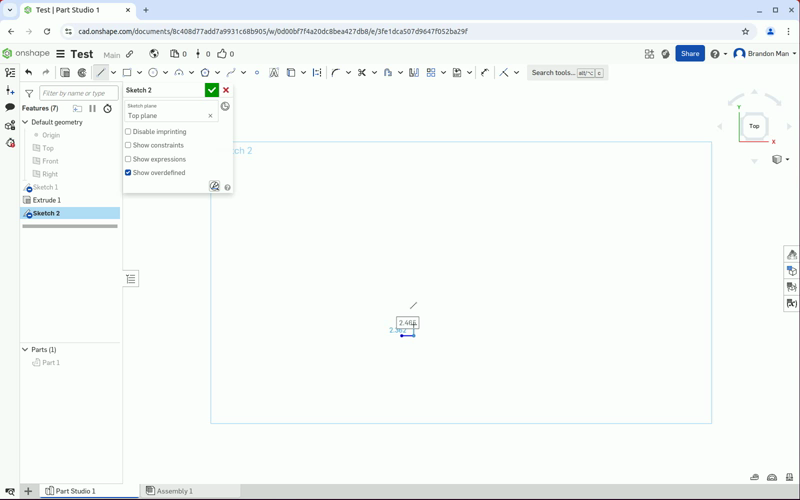
click(413, 324)
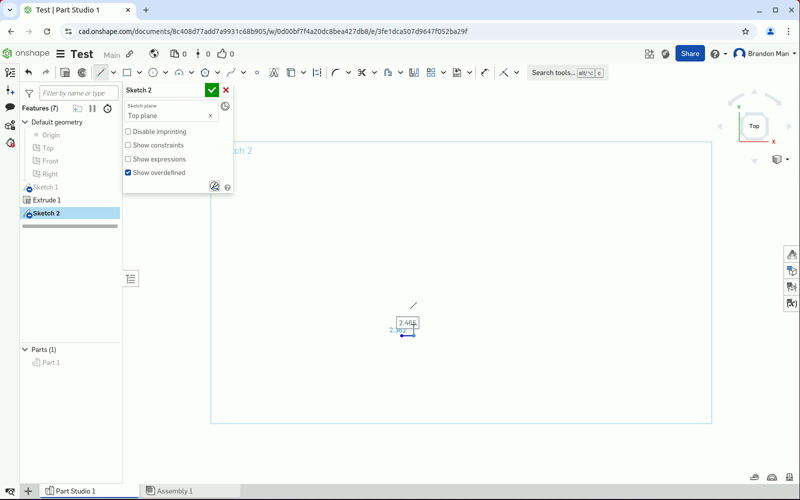
key_up(shift)
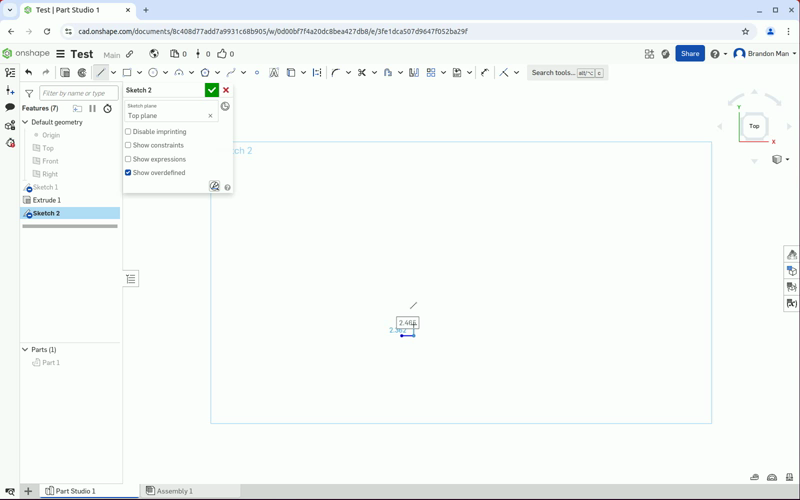
key_down(shift)
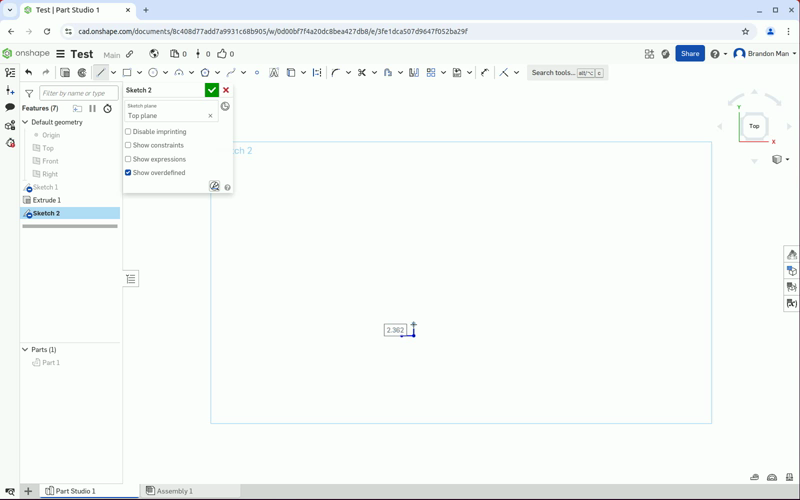
mouse_move(443, 324)
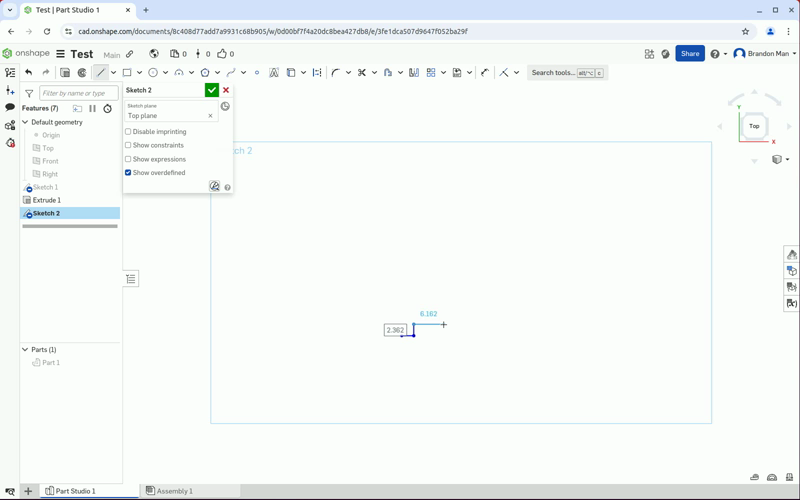
mouse_move(401, 324)
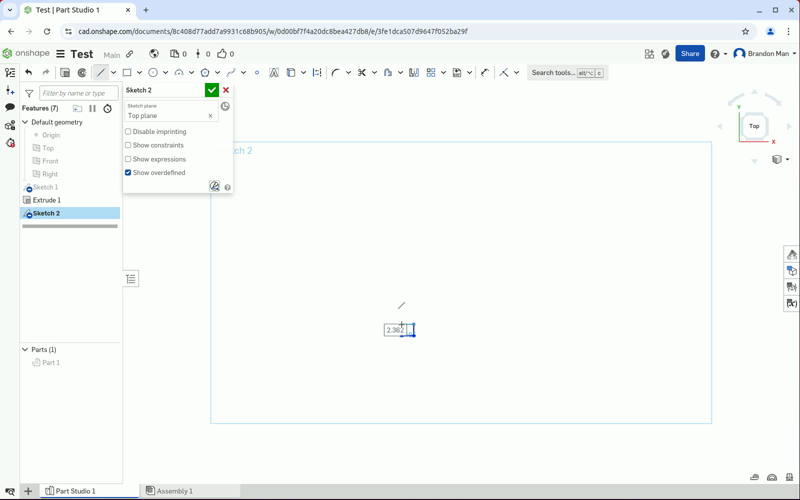
click(401, 324)
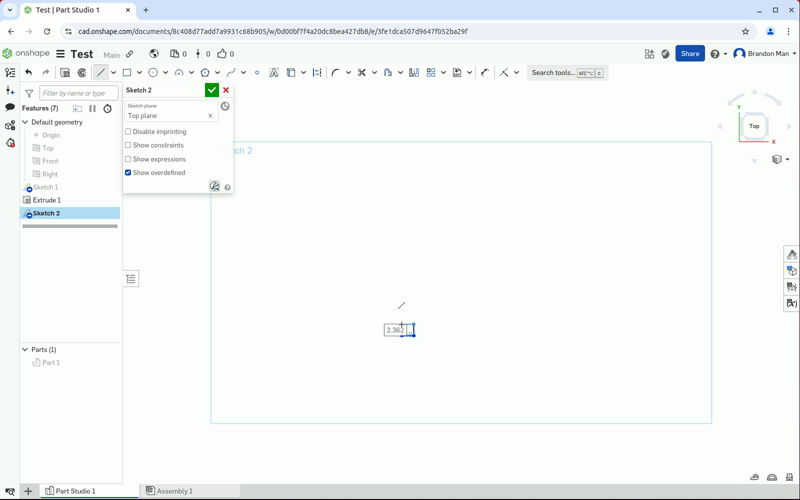
key_up(shift)
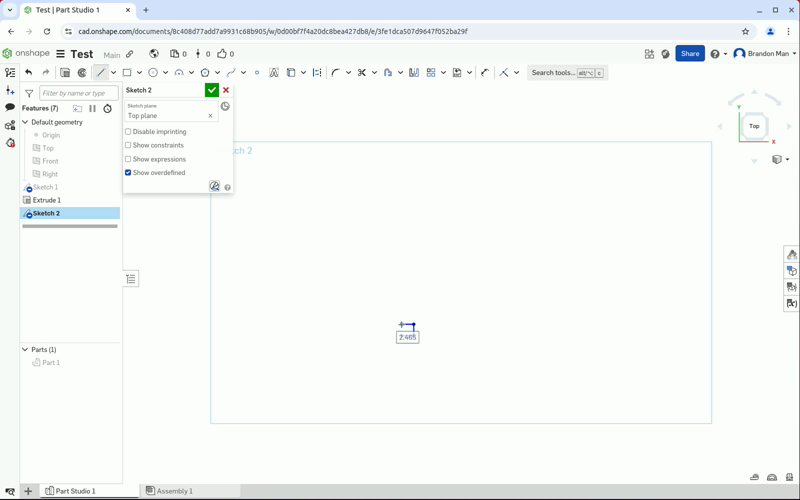
mouse_move(431, 324)
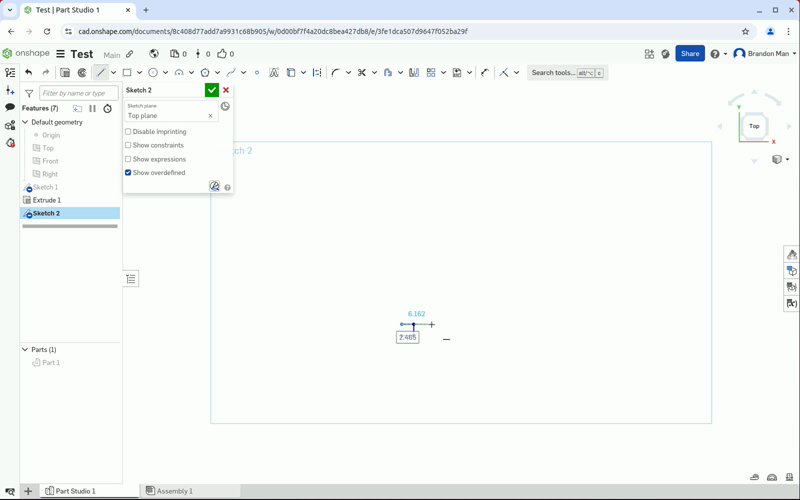
key_down(shift)
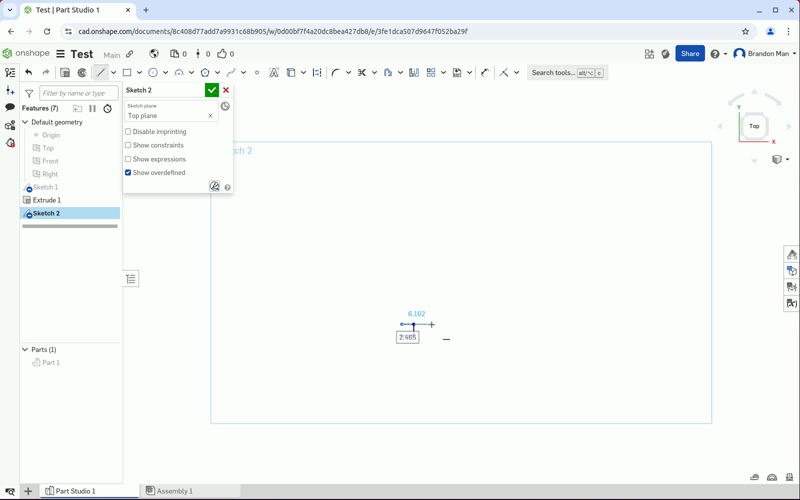
mouse_move(401, 335)
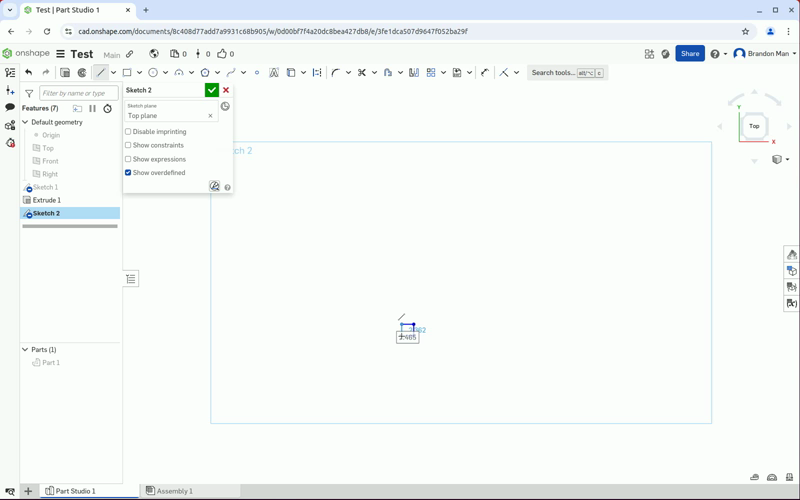
key_up(shift)
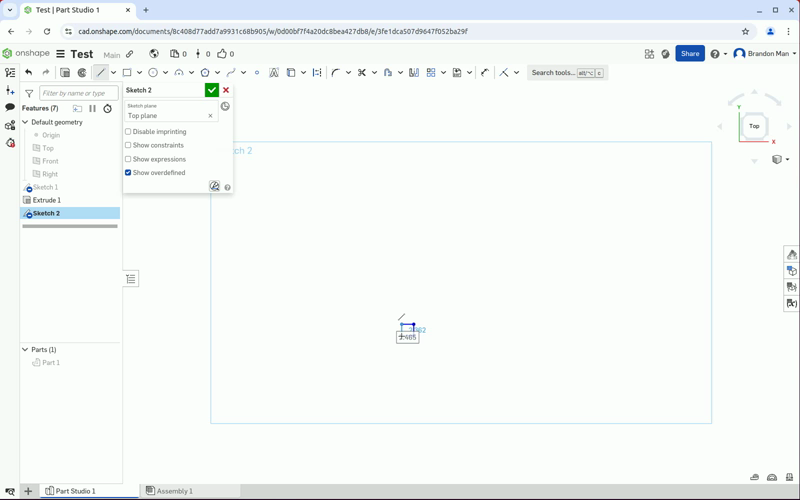
click(401, 335)
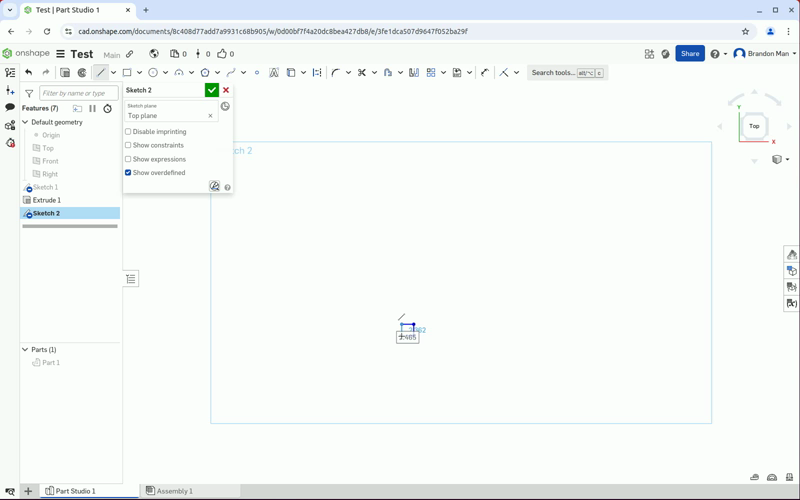
key(esc)
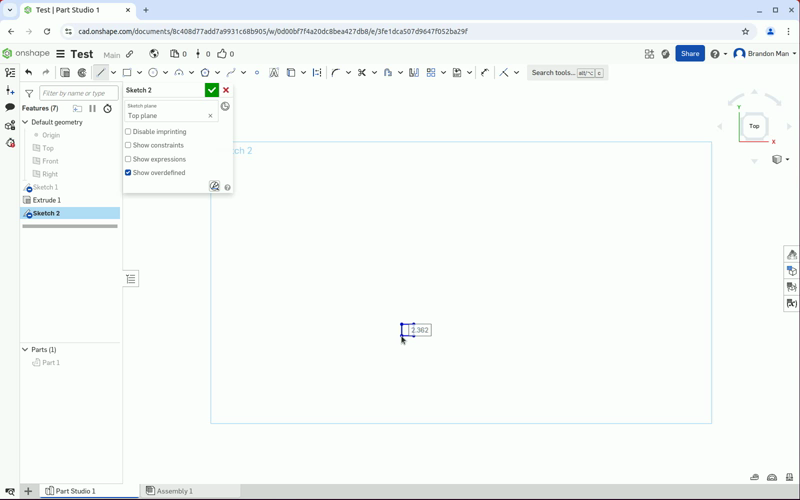
mouse_move(411, 326)
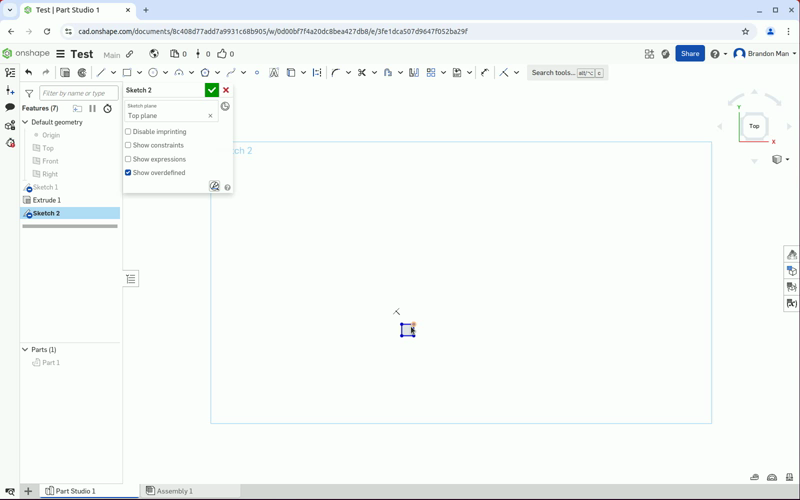
scroll(6)
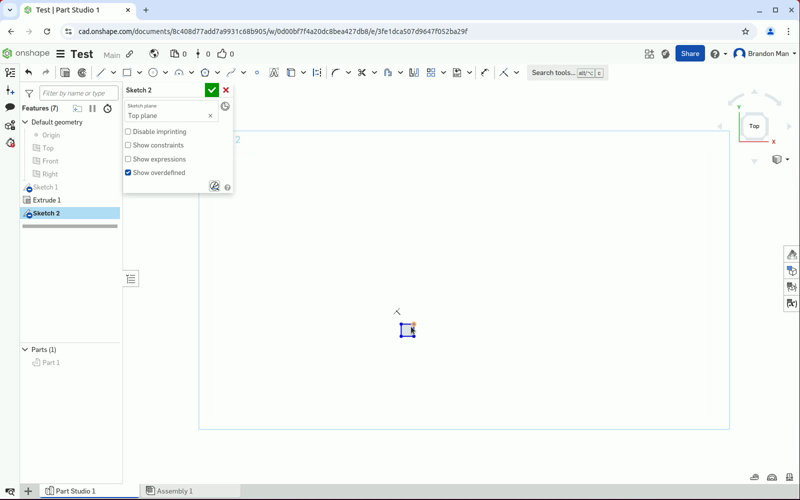
scroll(6)
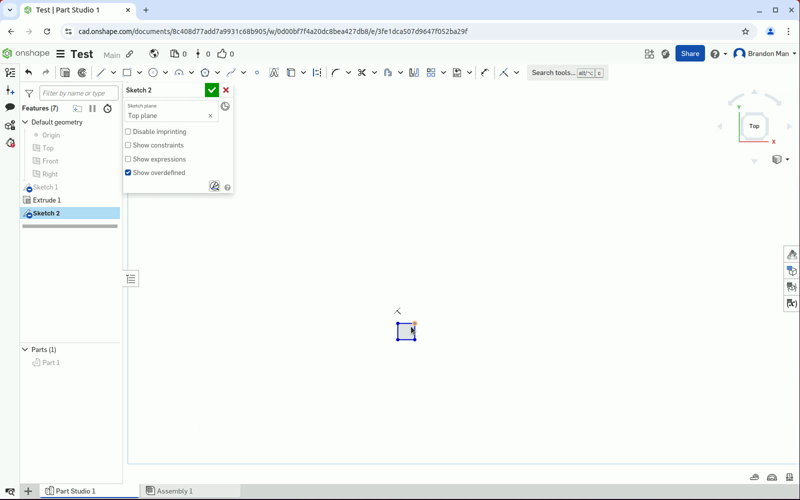
scroll(6)
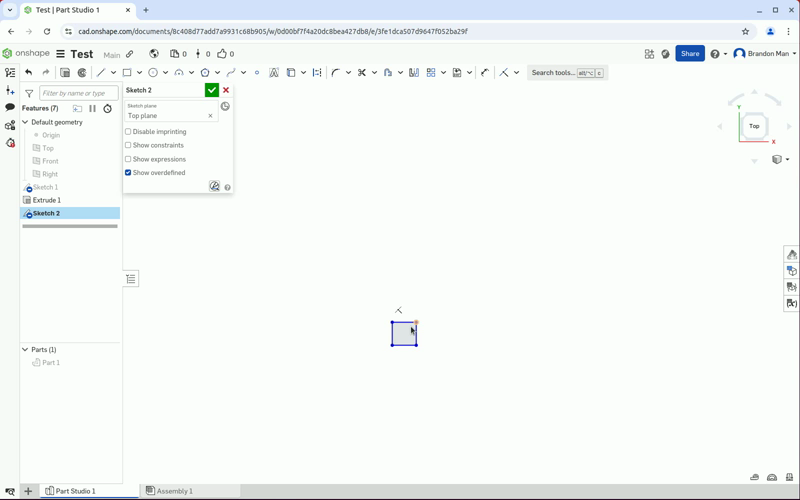
scroll(6)
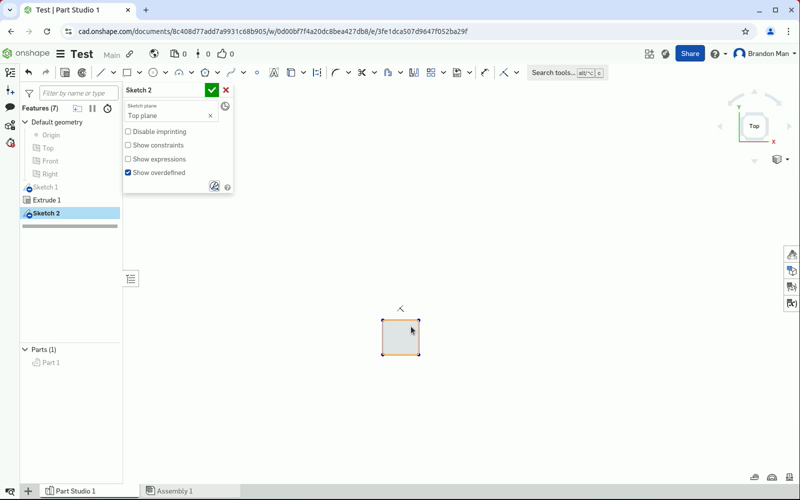
scroll(6)
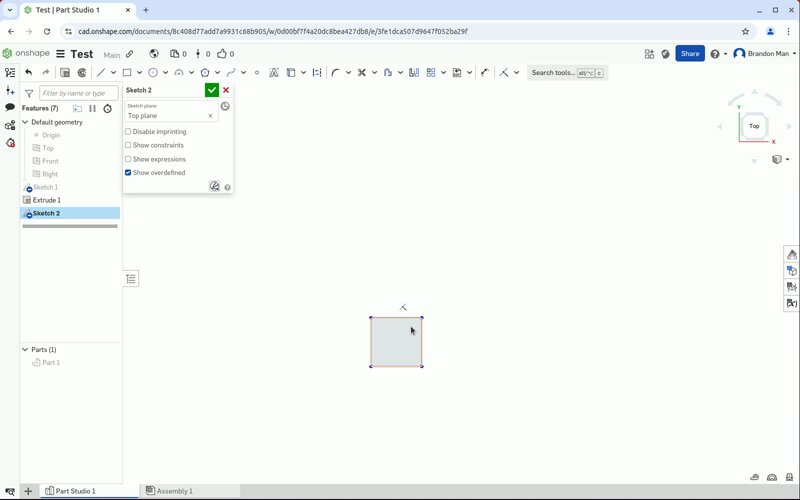
scroll(6)
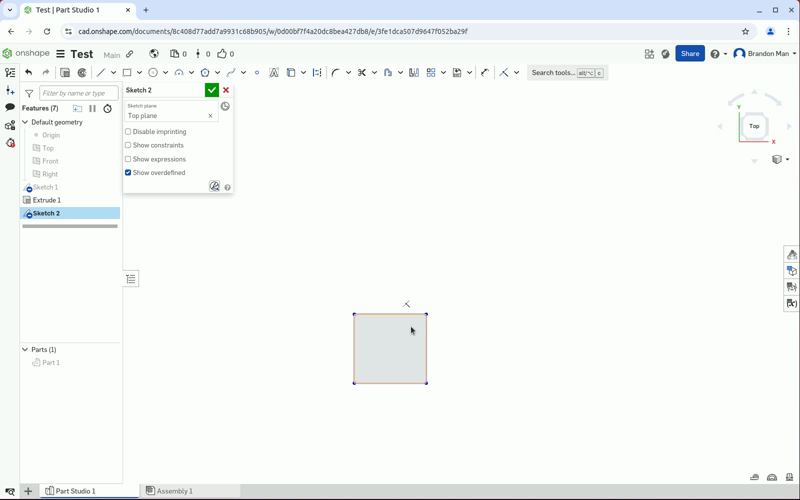
scroll(6)
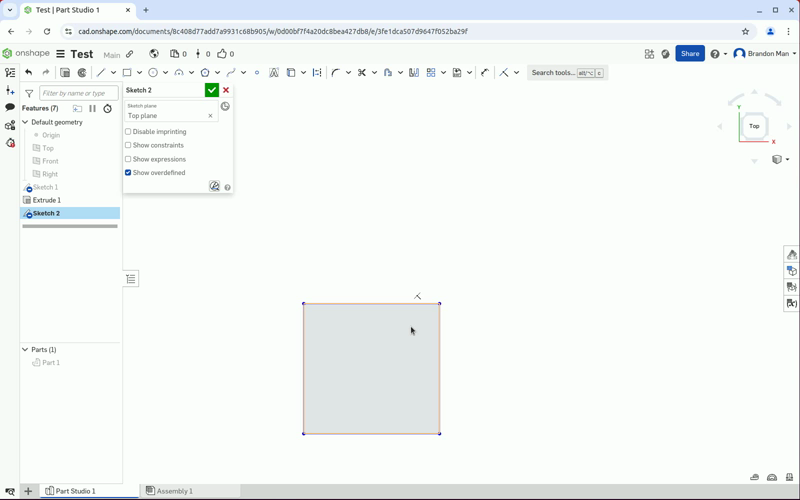
click(411, 326)
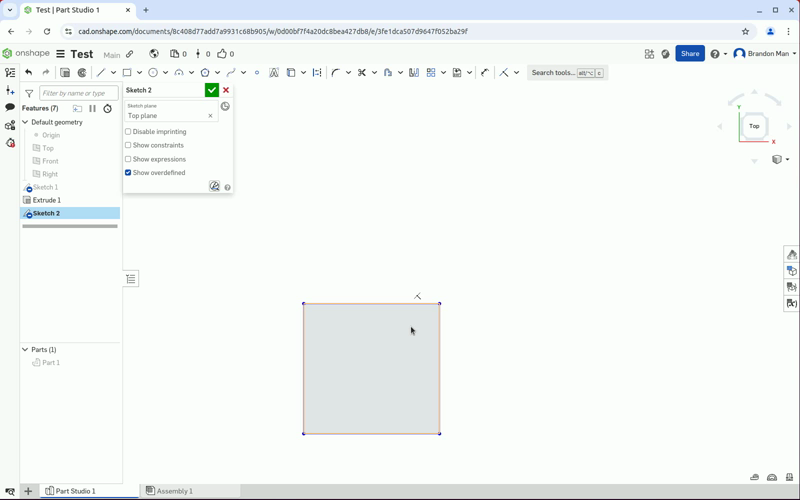
scroll(-6)
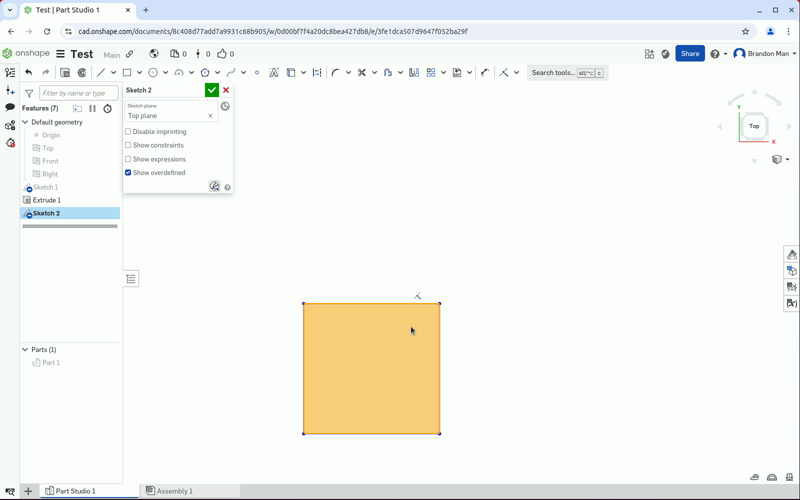
scroll(-6)
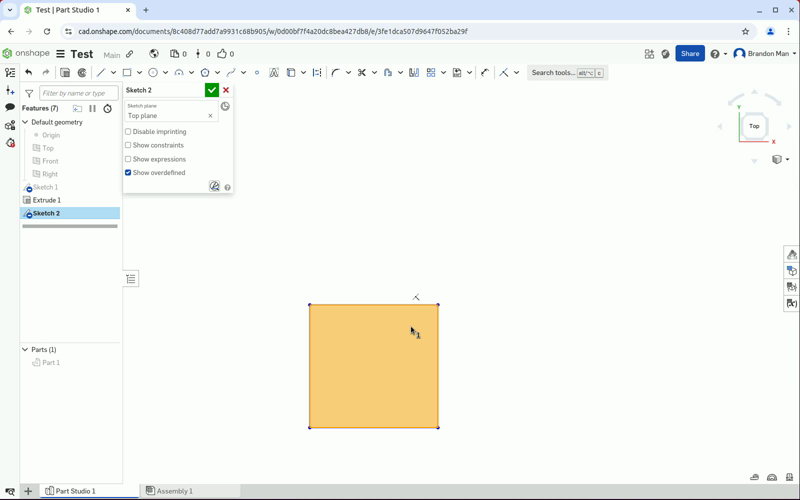
scroll(-6)
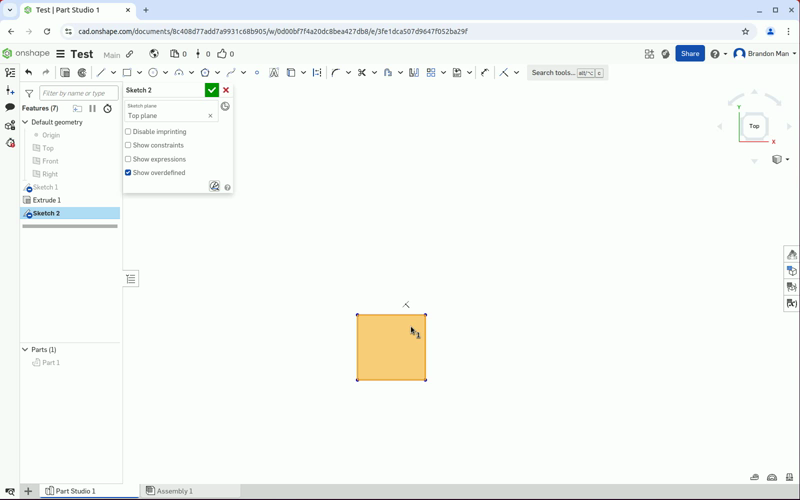
scroll(-6)
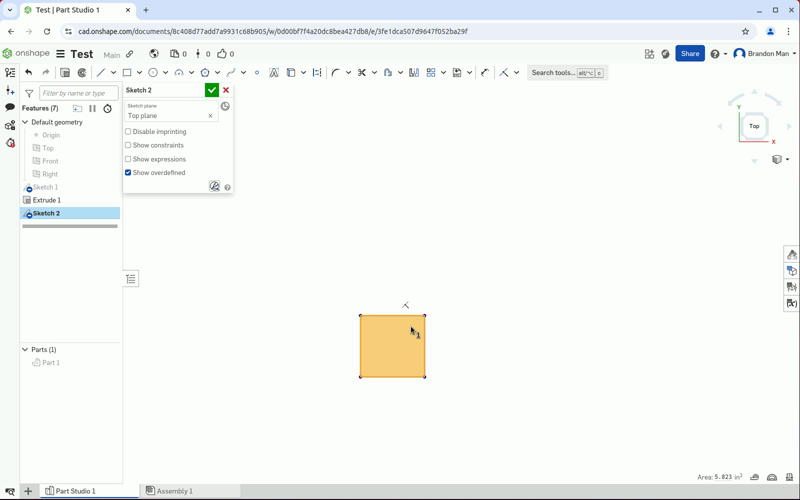
scroll(-6)
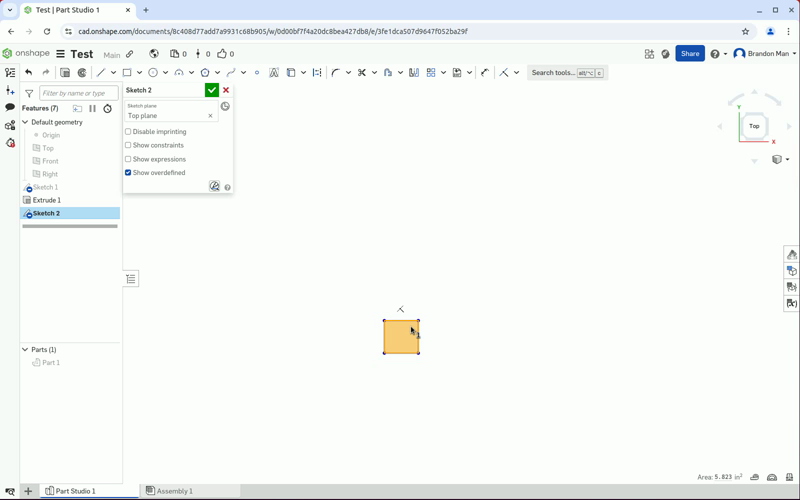
scroll(-6)
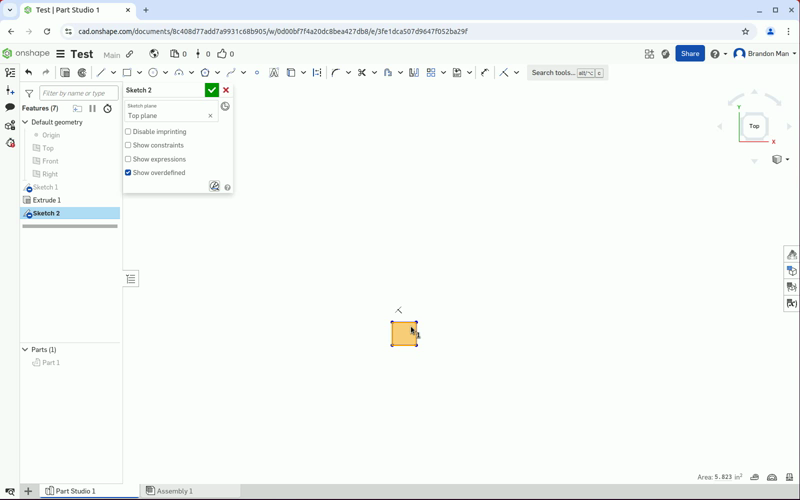
scroll(-6)
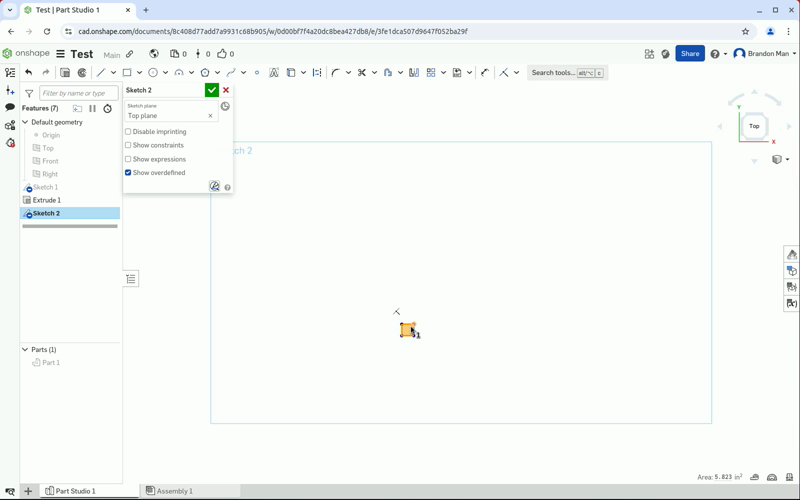
mouse_move(73, 352)
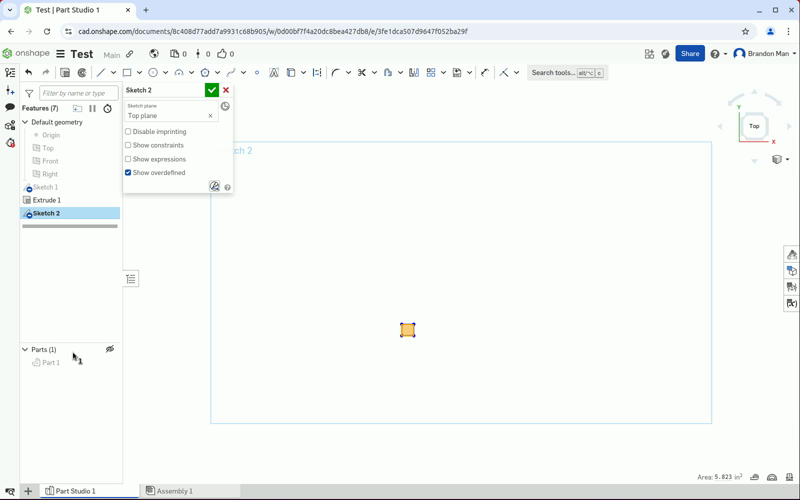
key(shift+y)
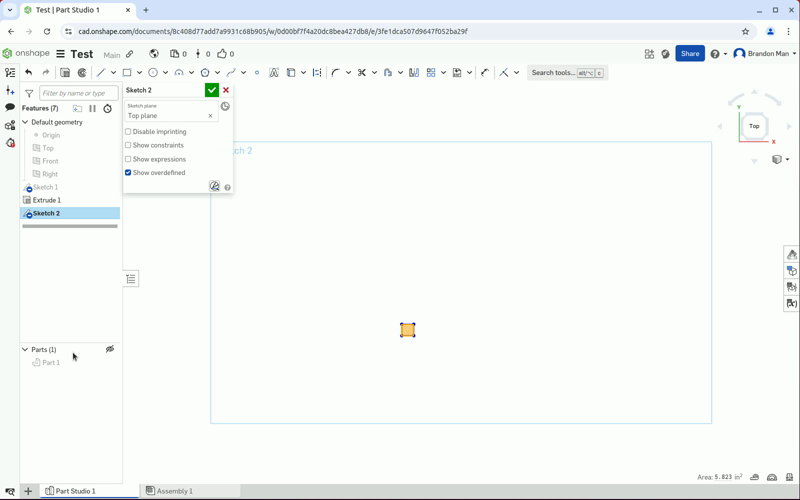
key(shift+e)
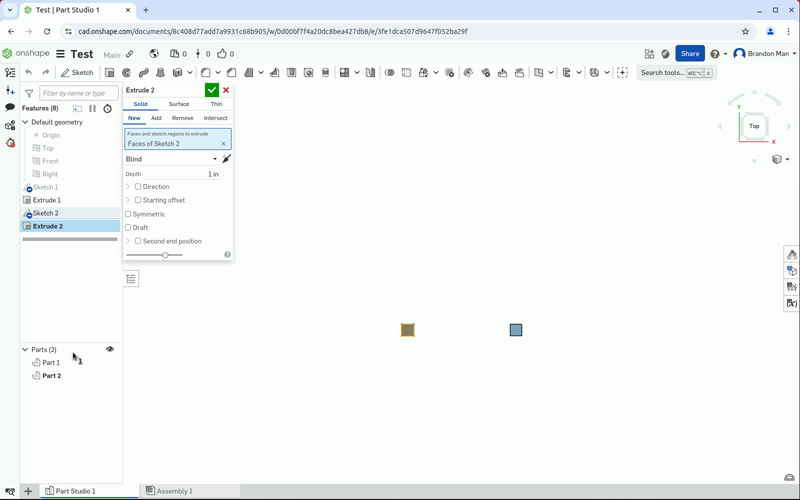
mouse_move(143, 106)
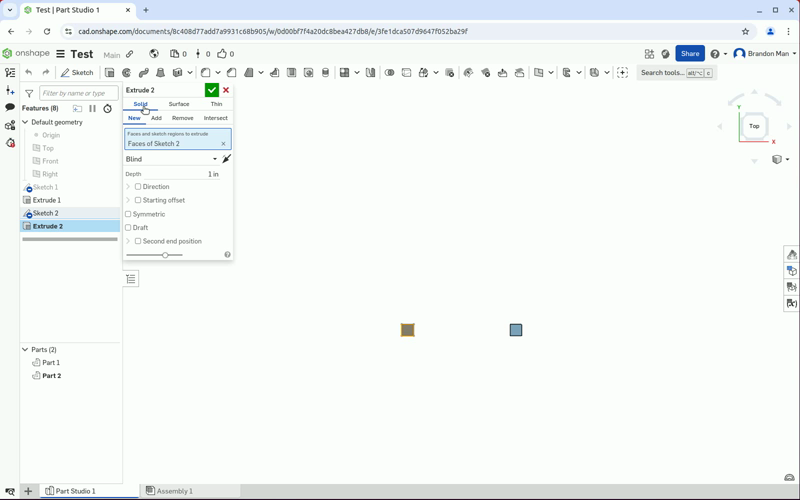
click(143, 106)
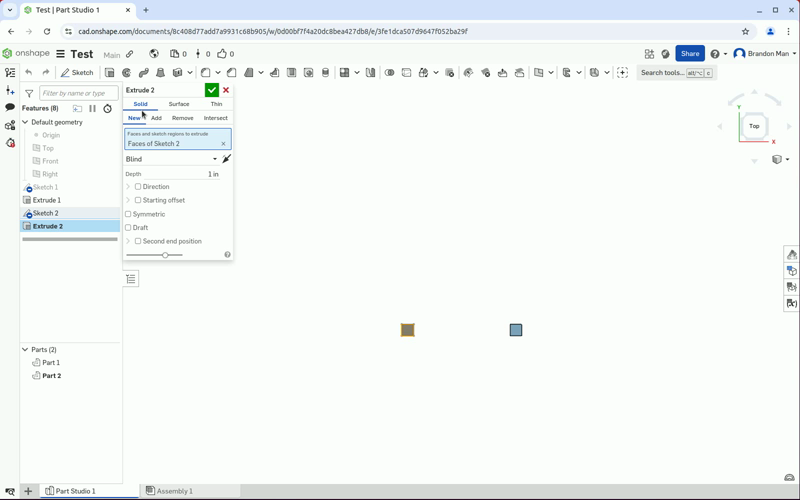
mouse_move(137, 120)
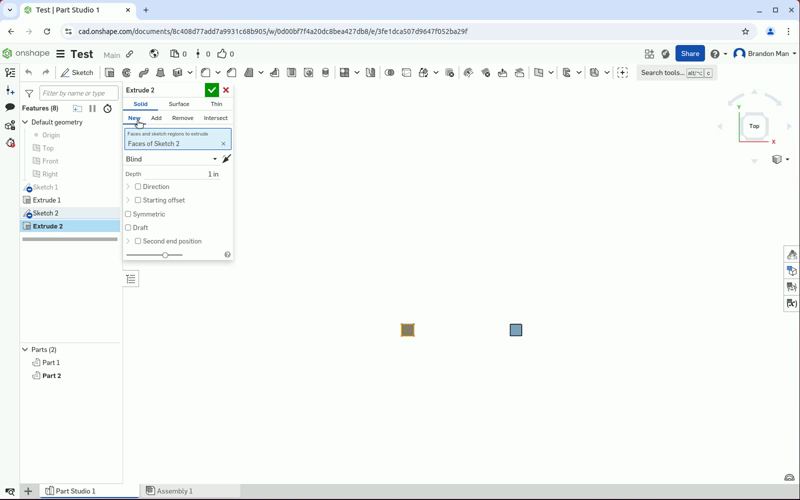
click(137, 120)
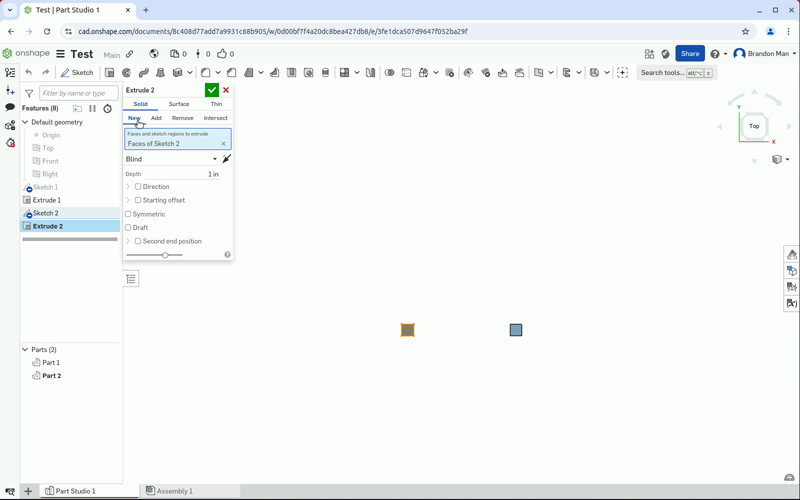
key(tab, 4)
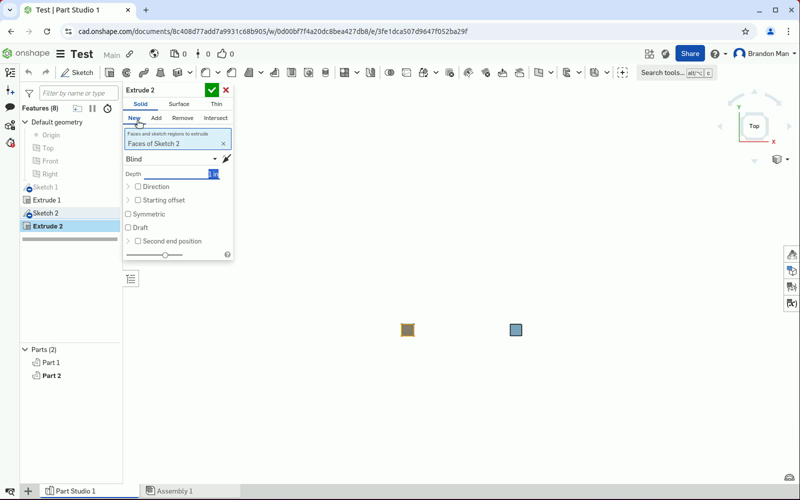
text(20.46)
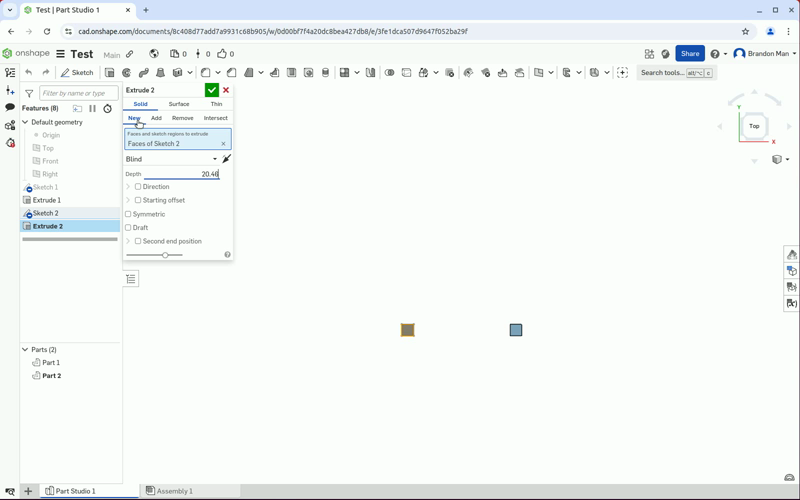
key(enter)
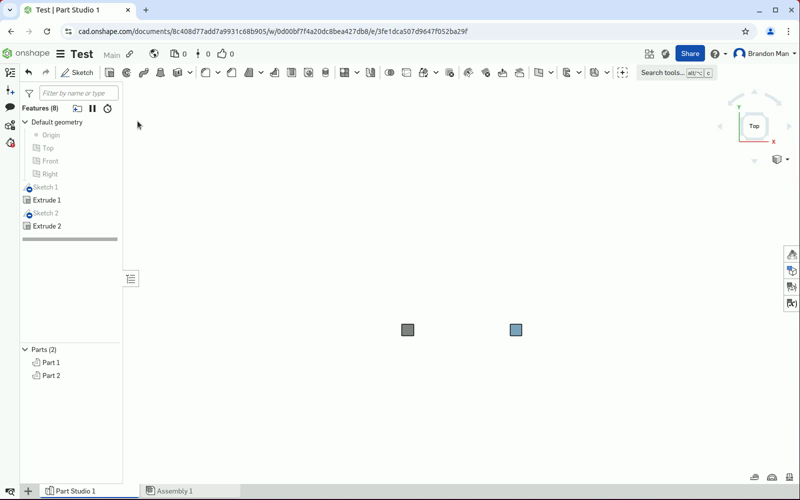
key(shift+h)
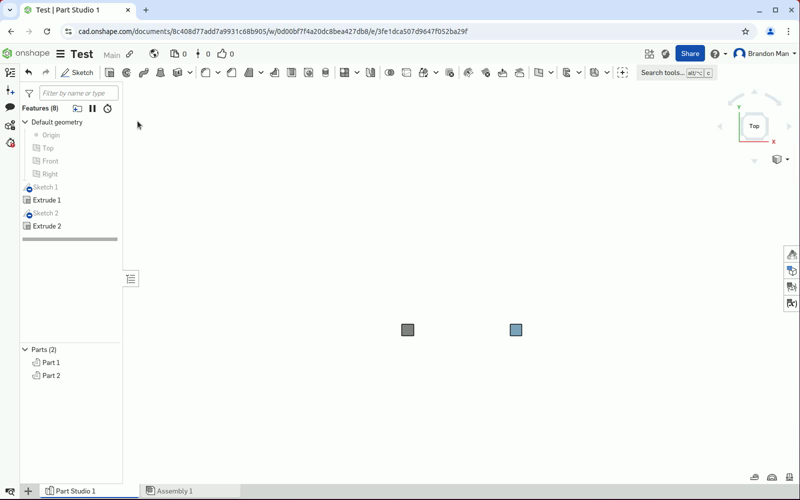
key(shift+h)
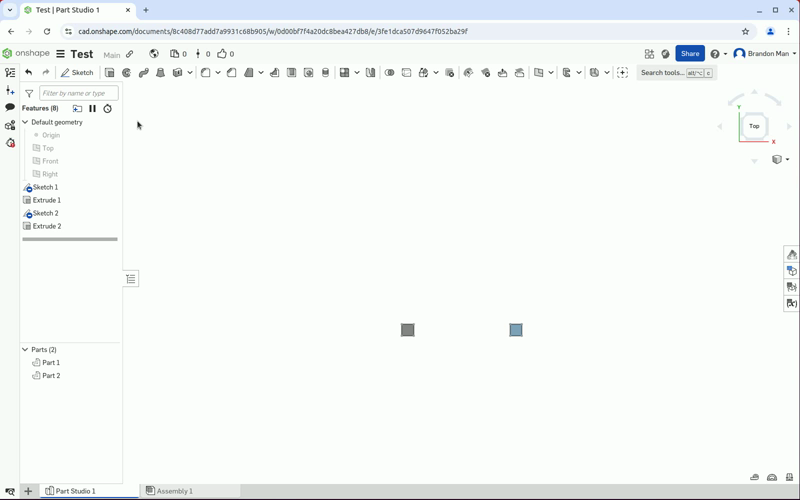
key(shift+7)
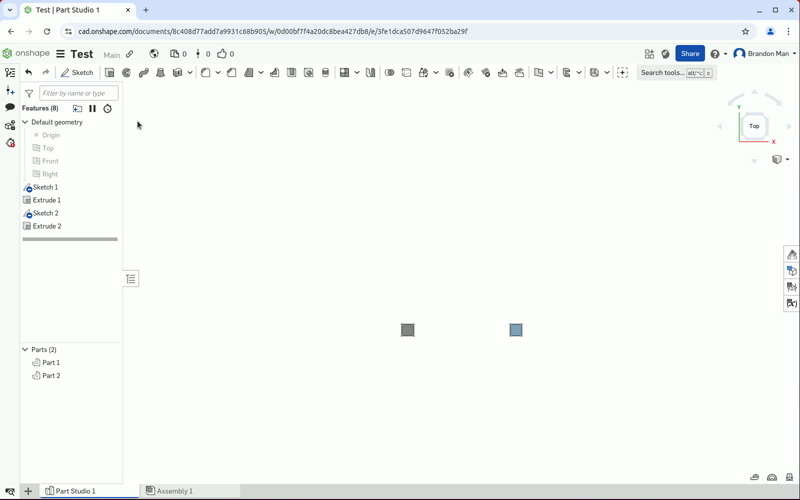
key(up, 3)
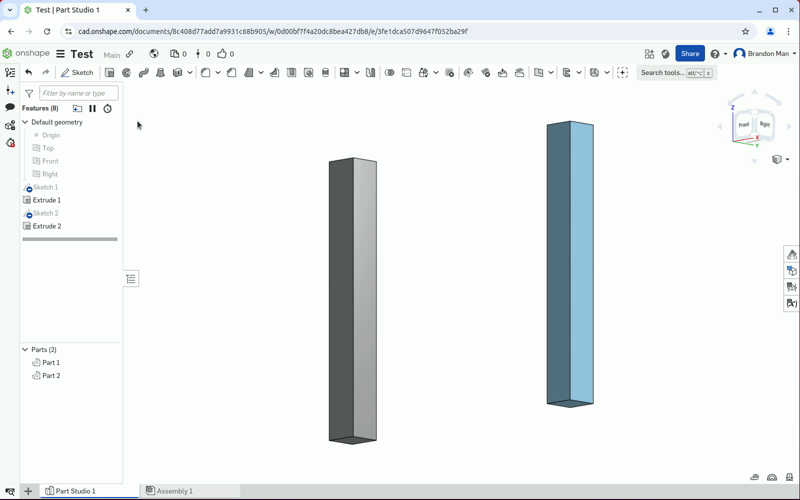
key(left, 3)
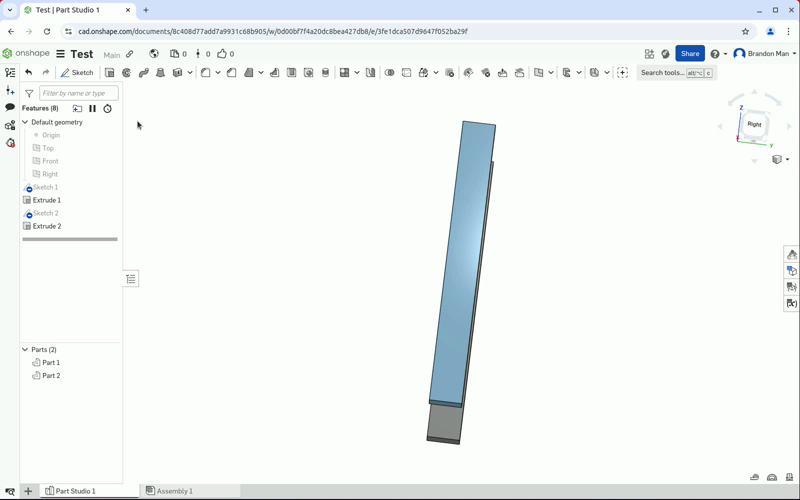
key(right, 3)
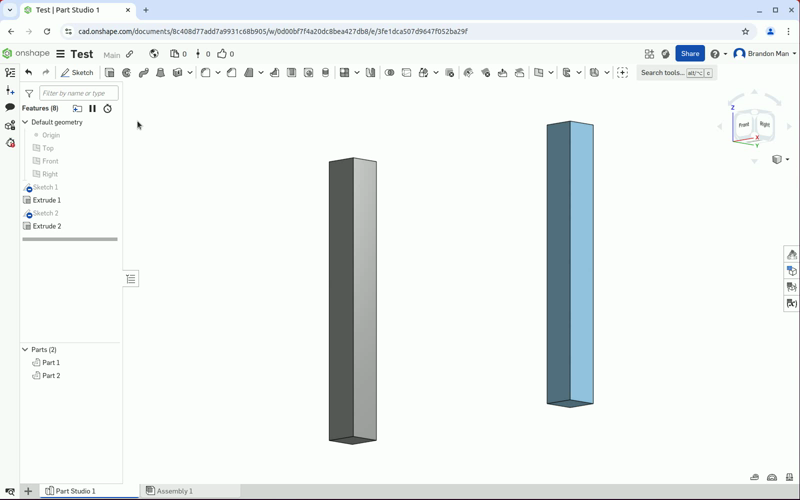
key(down, 3)
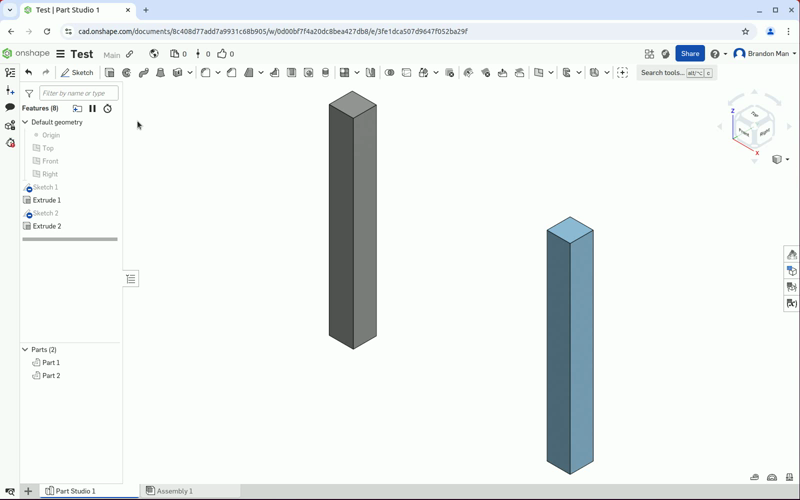
mouse_move(73, 189)
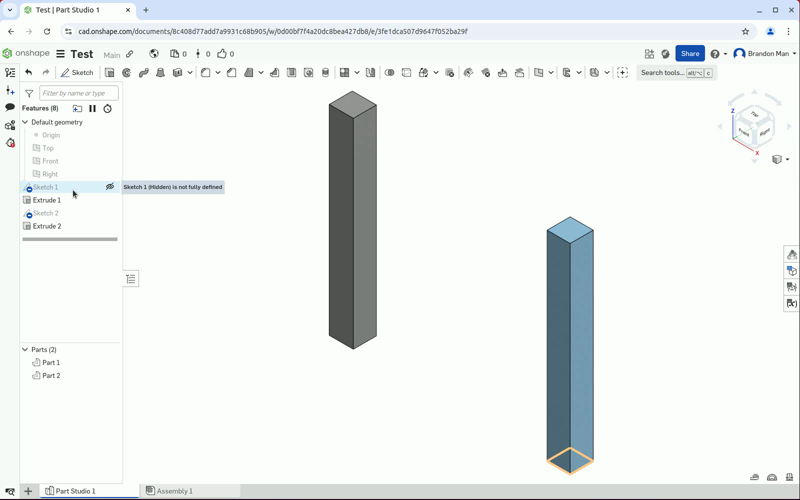
click(73, 189)